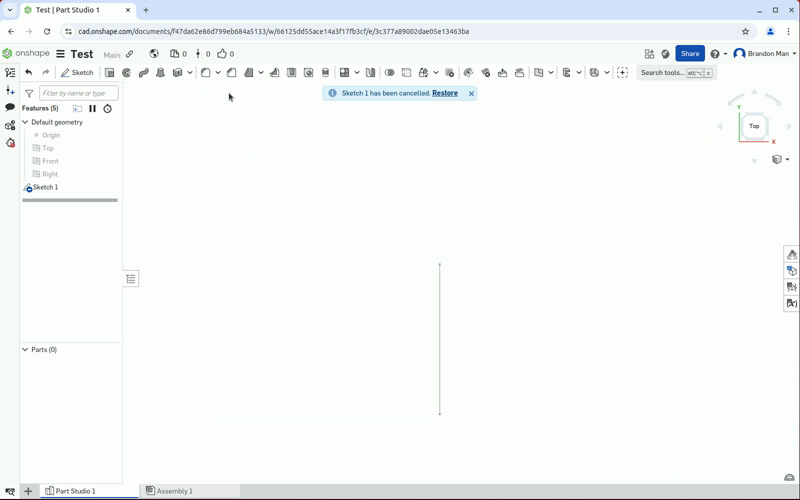
key(shift+h)
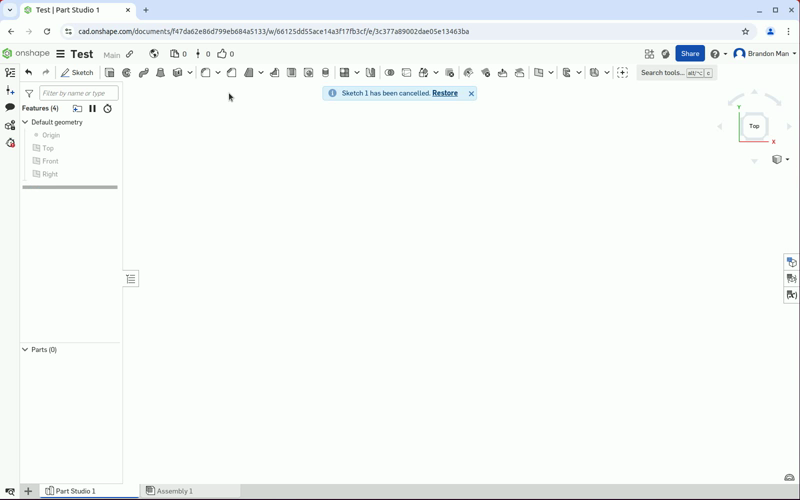
mouse_move(73, 352)
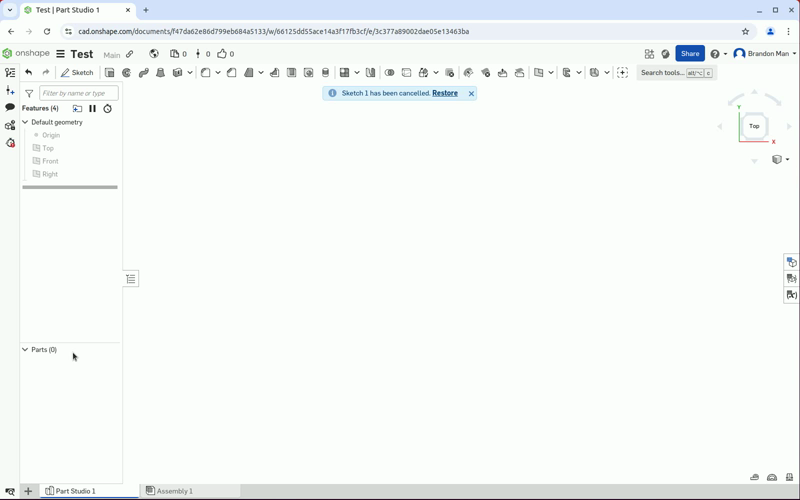
key(y)
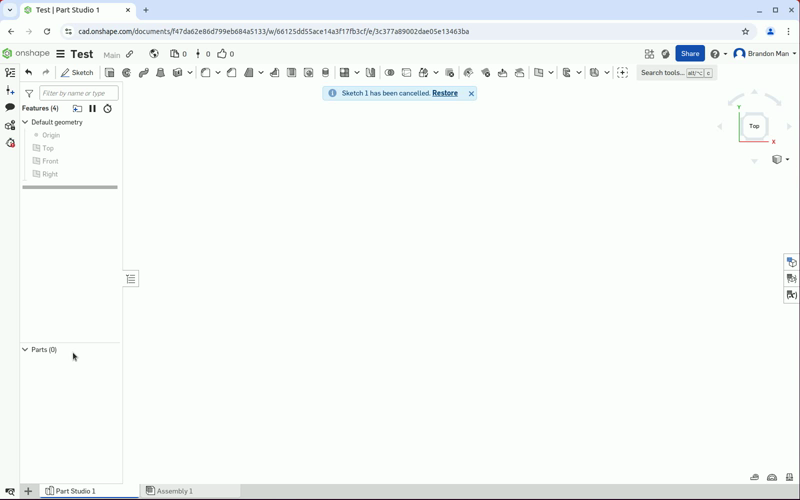
key(shift+p)
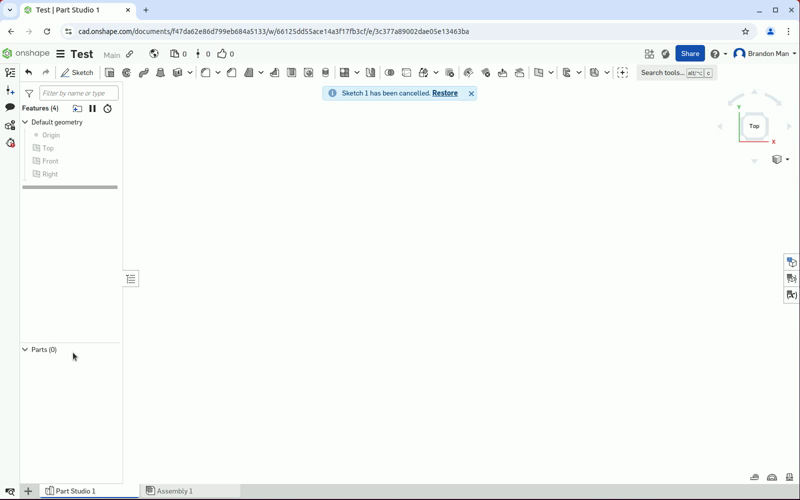
key(space)
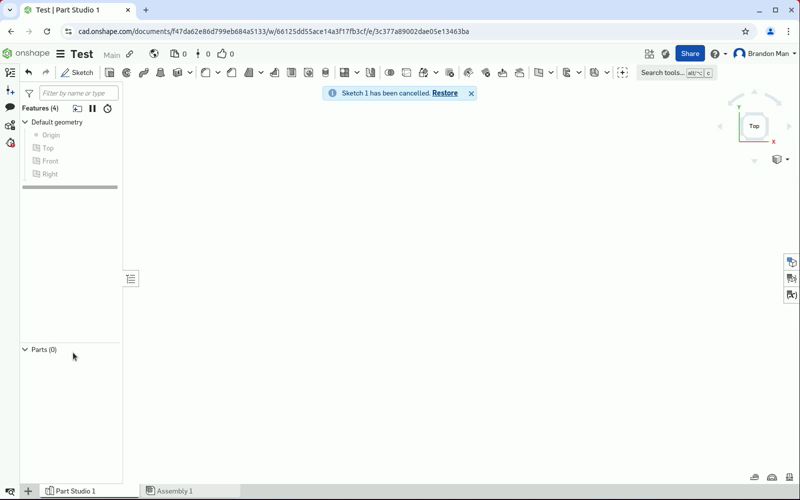
key_down(shift)
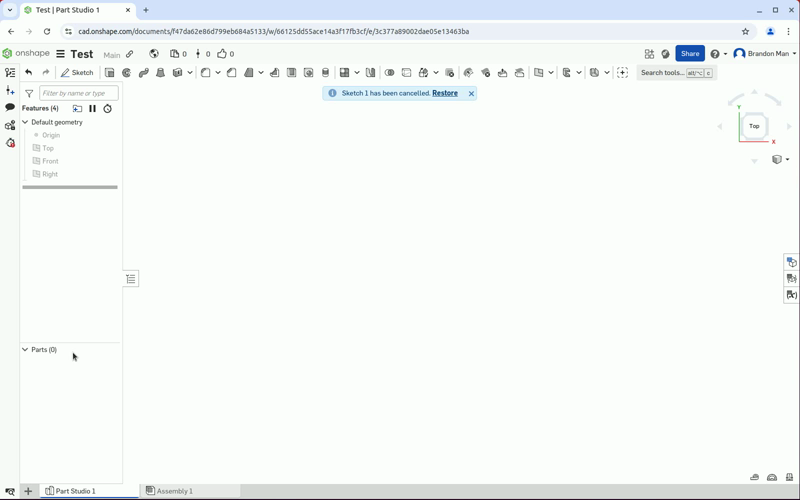
key(up)
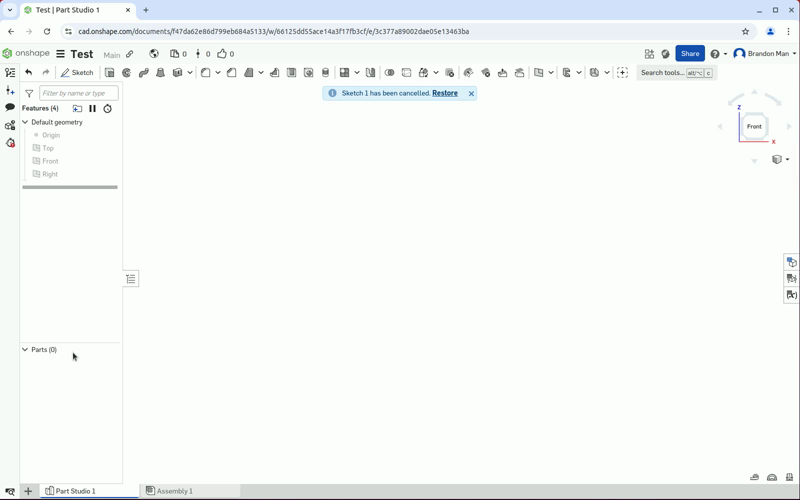
key_up(shift)
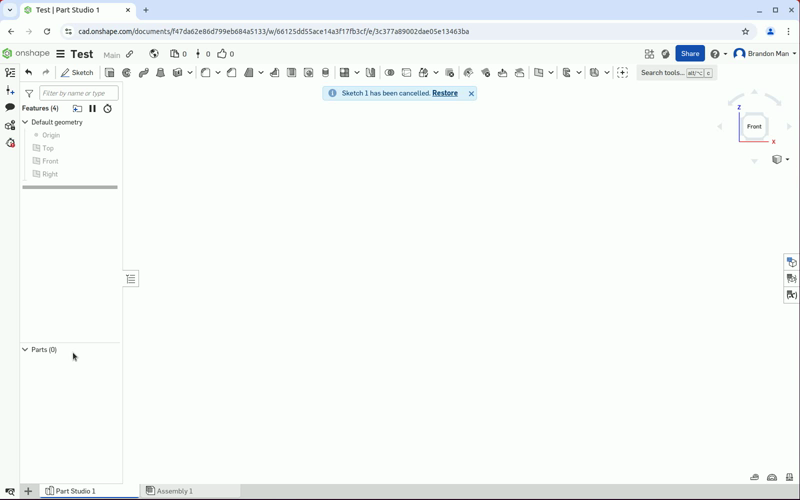
mouse_move(73, 352)
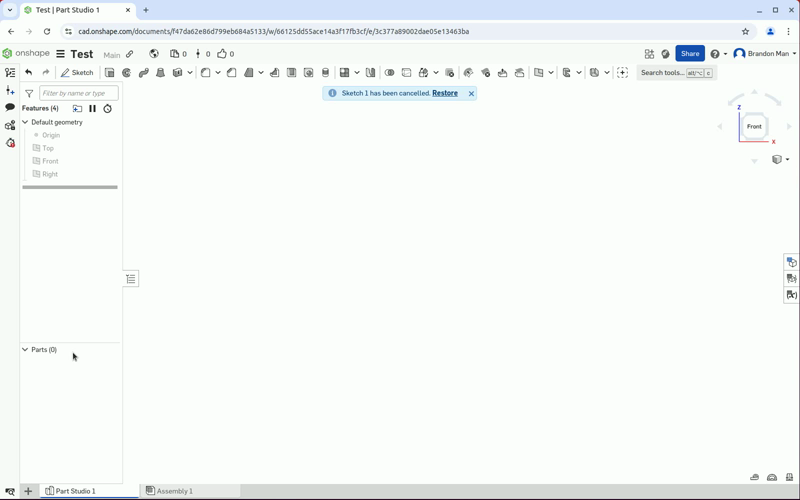
key(shift+y)
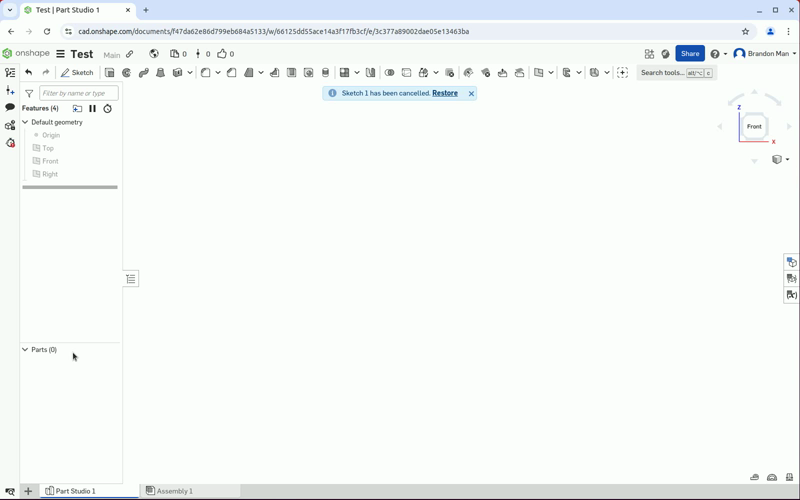
key(shift+s)
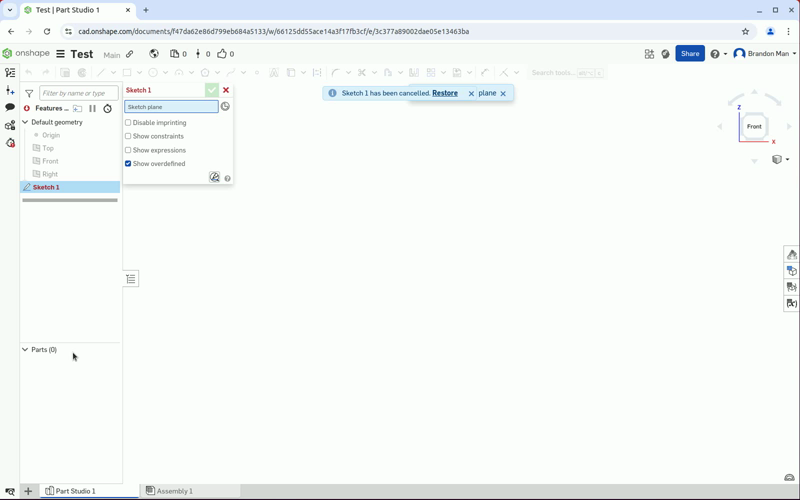
mouse_move(73, 163)
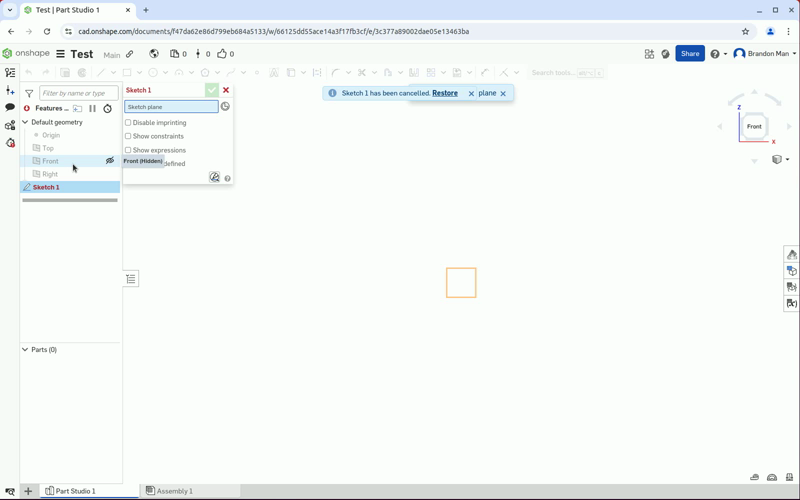
click(73, 163)
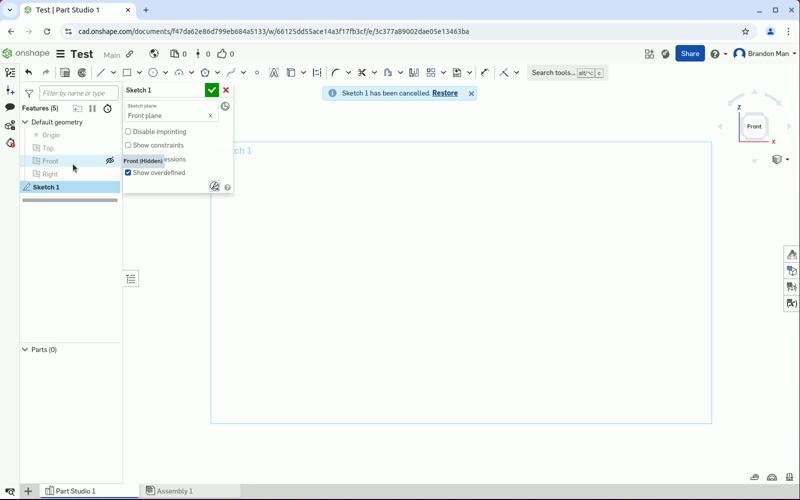
mouse_move(73, 352)
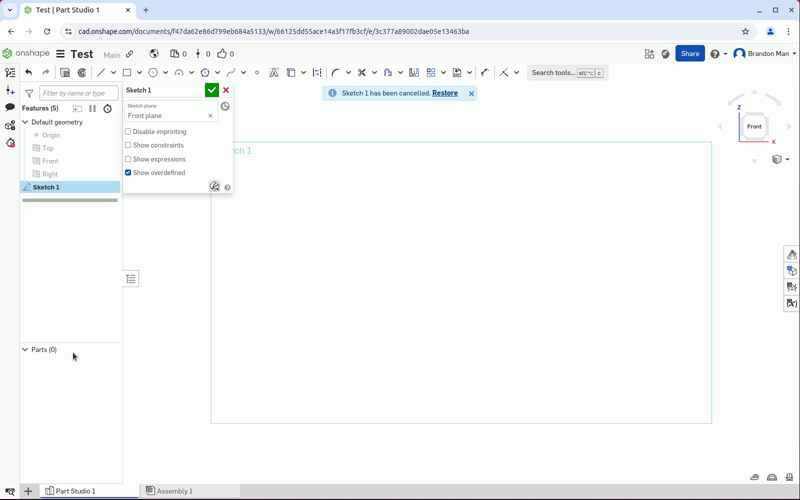
key(y)
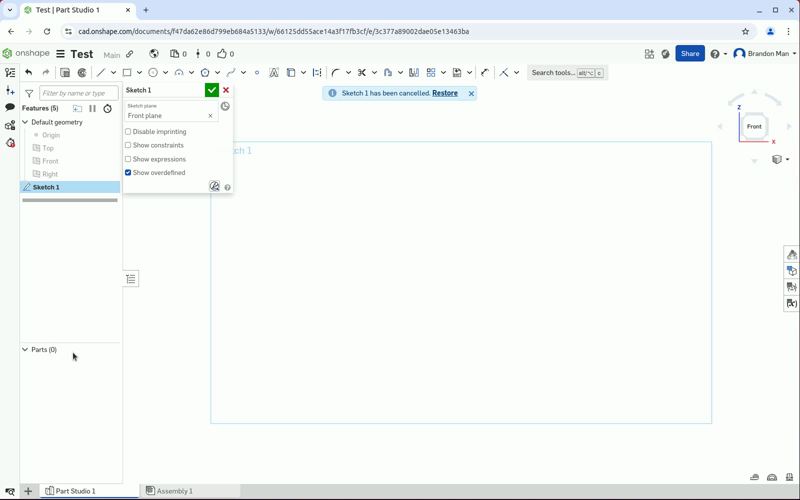
key(l)
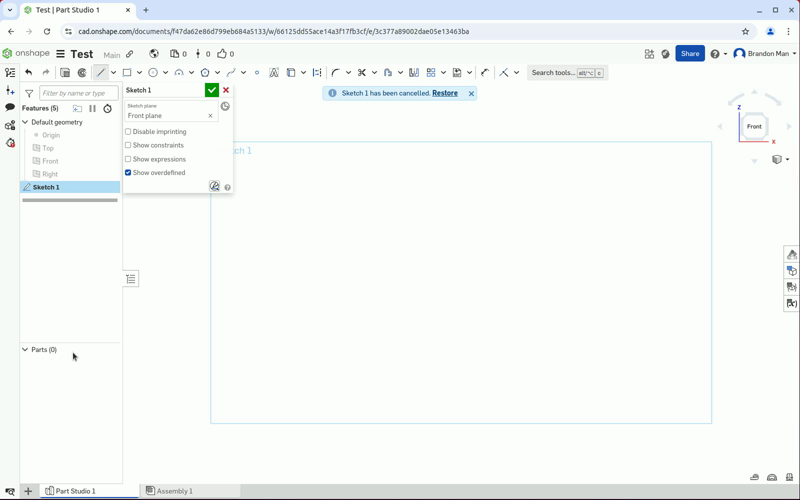
key_down(shift)
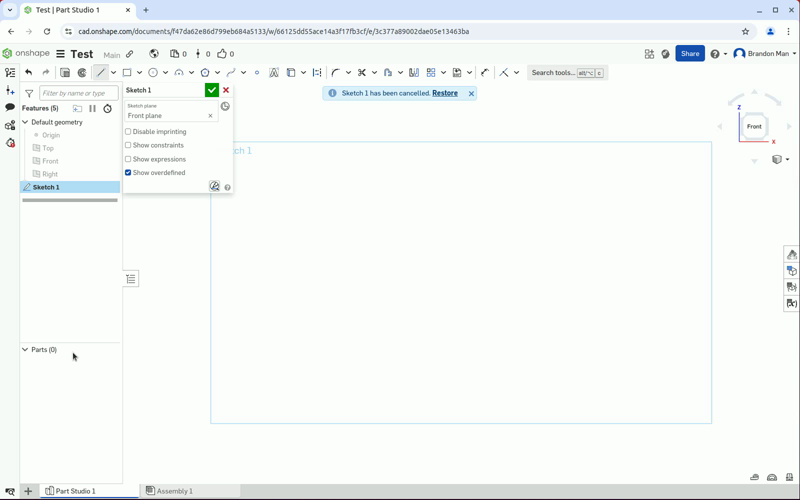
mouse_move(370, 282)
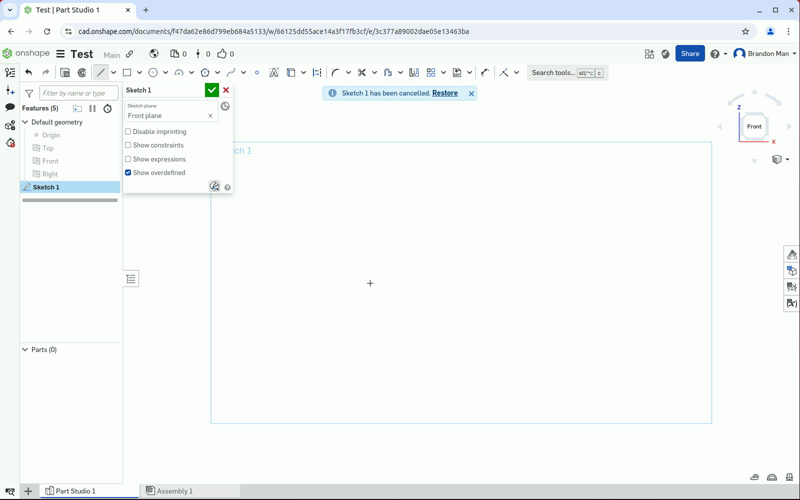
click(370, 282)
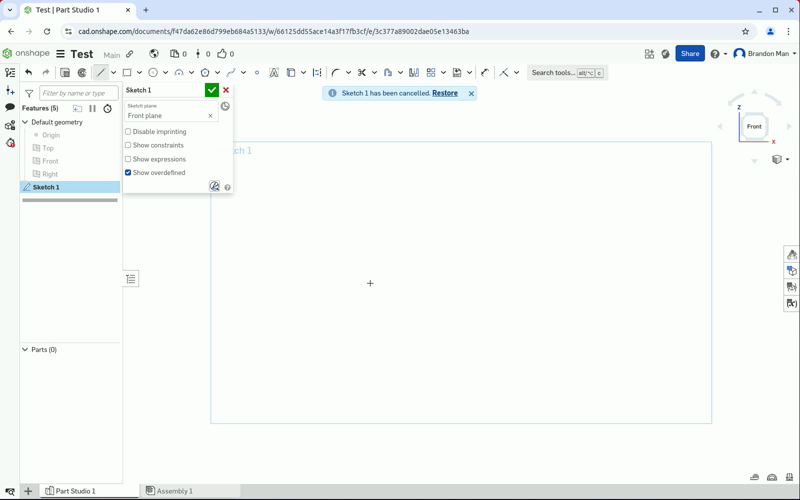
key_up(shift)
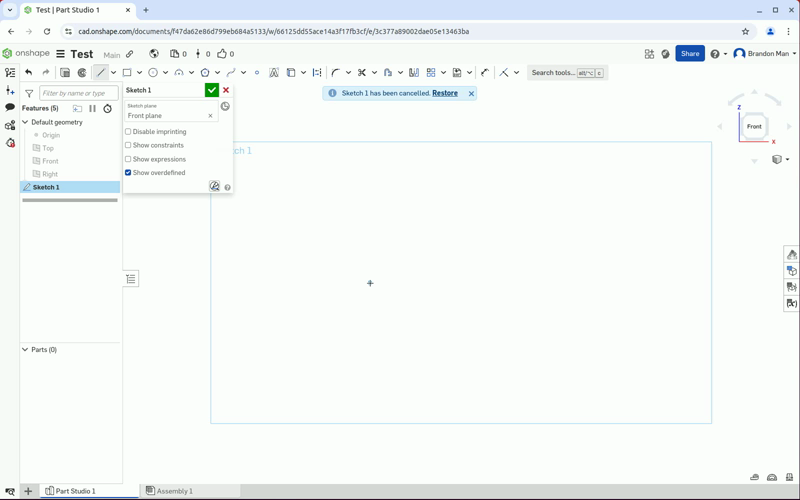
key_down(shift)
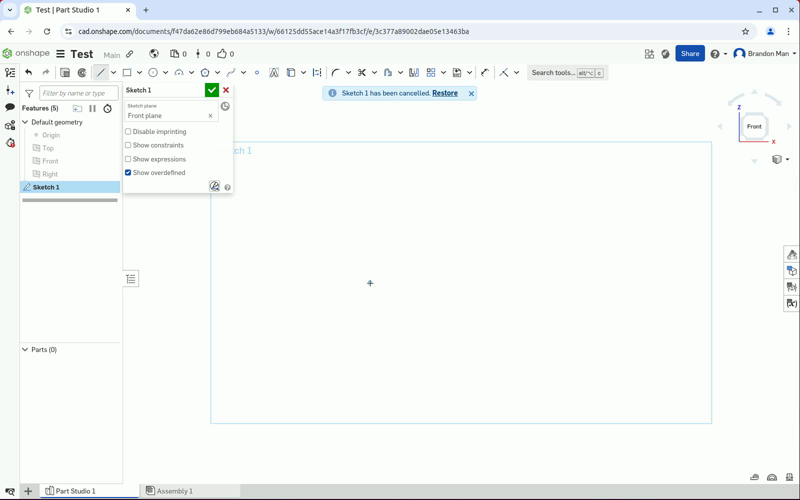
mouse_move(461, 282)
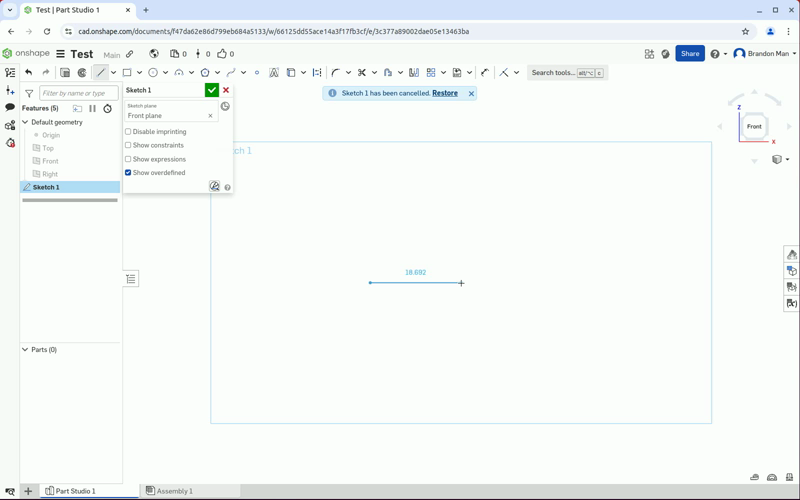
click(461, 282)
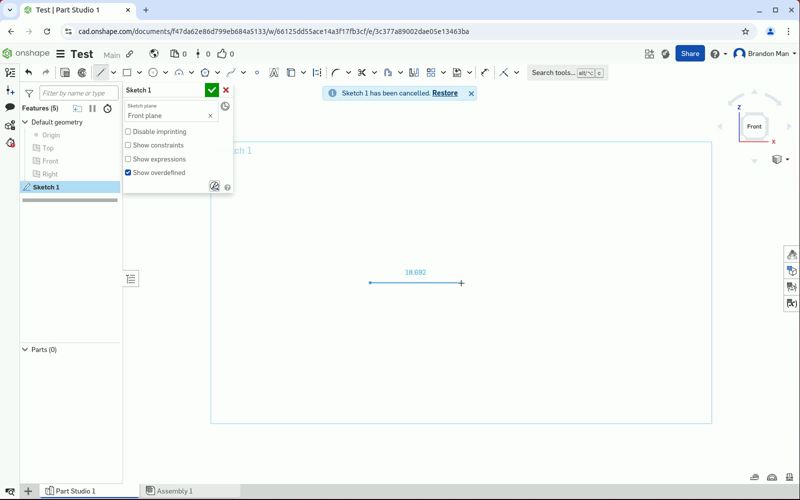
key_up(shift)
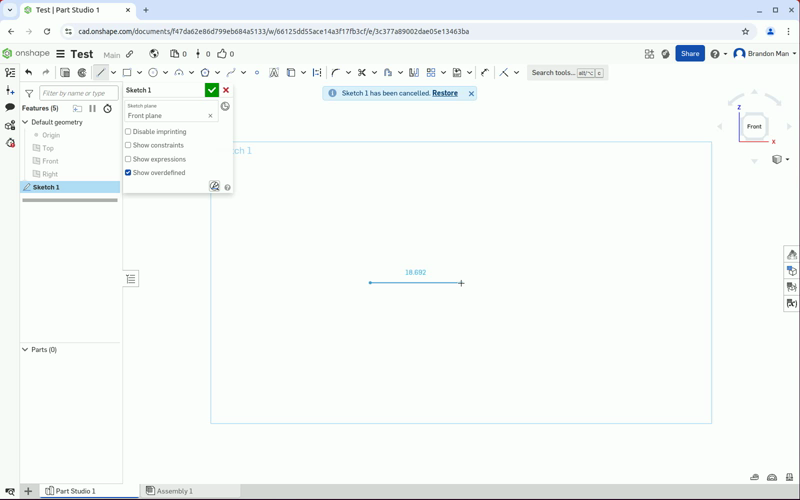
key_down(shift)
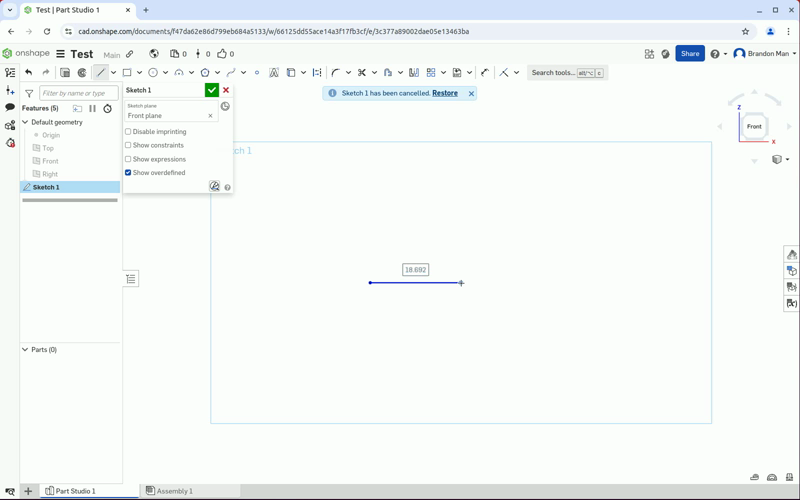
mouse_move(461, 192)
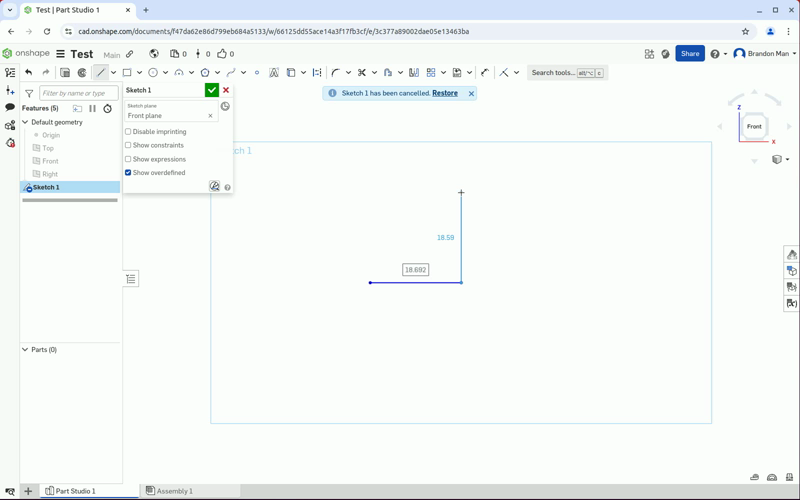
click(461, 192)
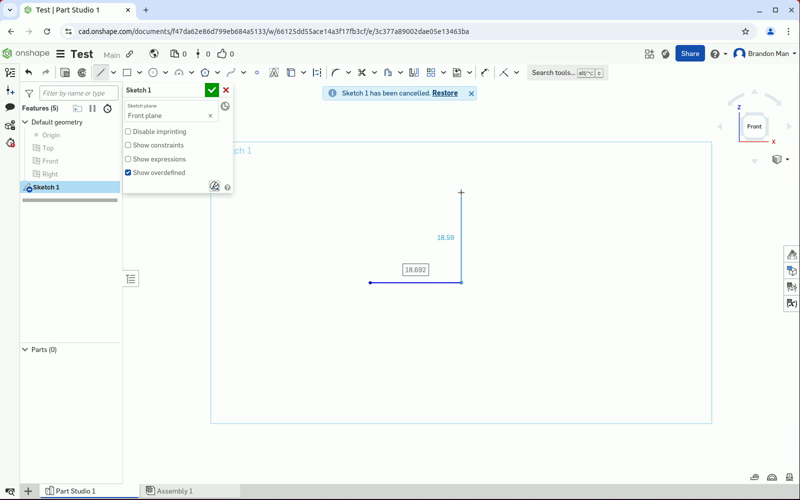
key_up(shift)
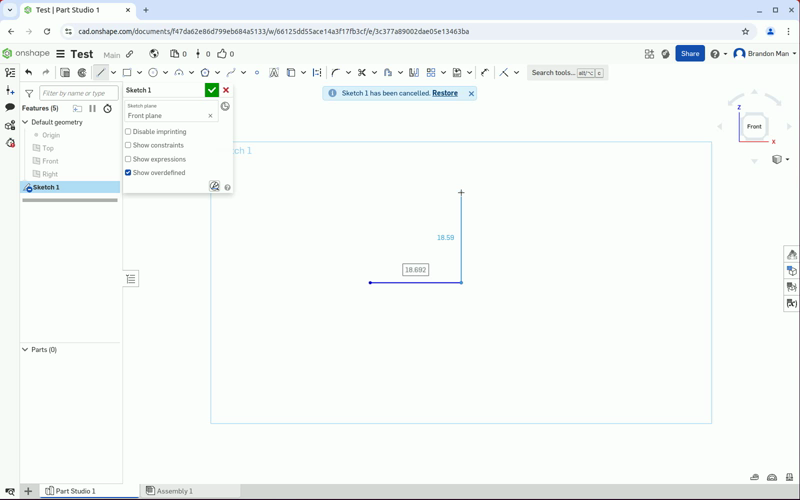
key_down(shift)
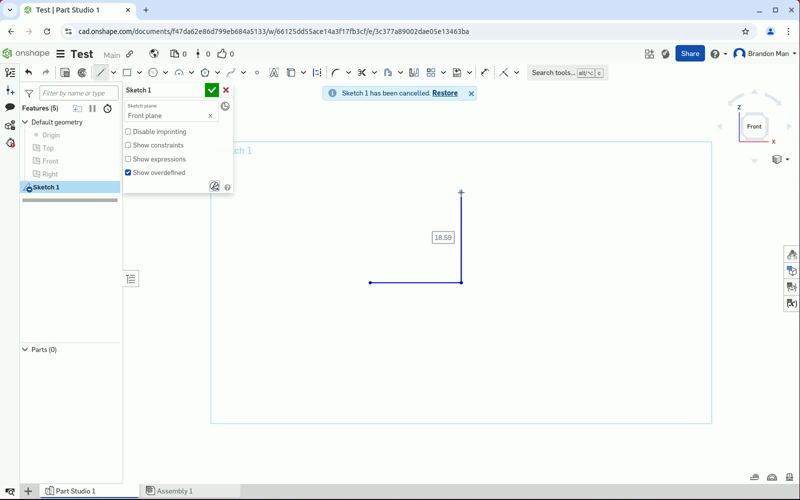
mouse_move(370, 192)
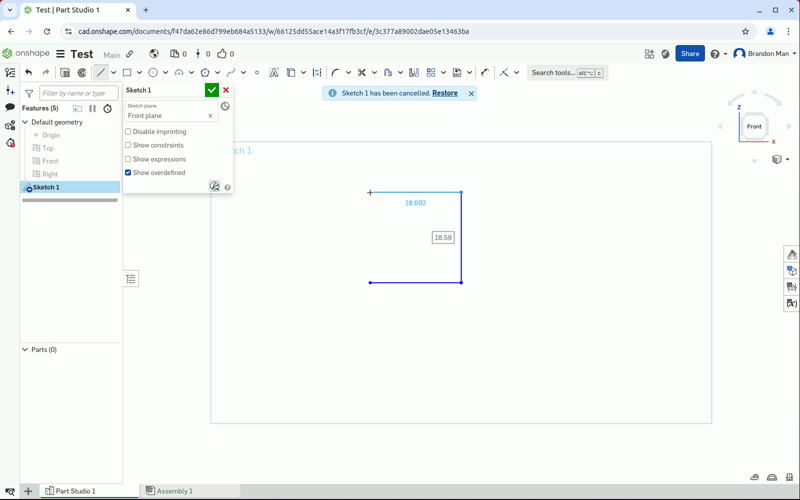
click(370, 192)
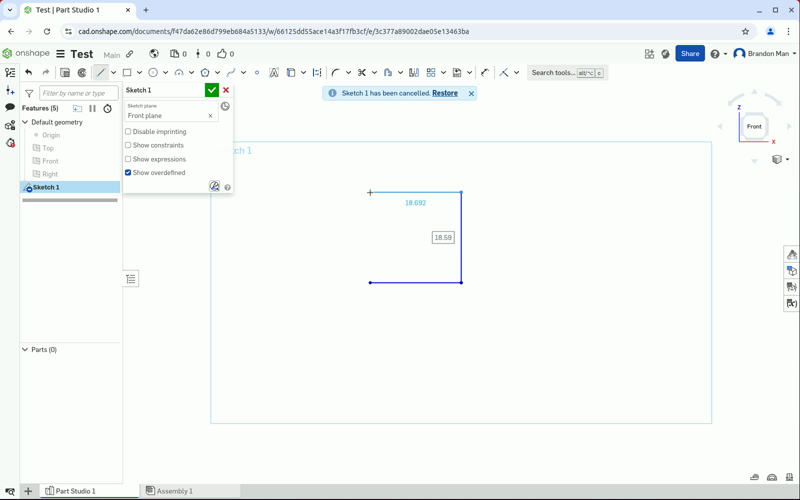
key_up(shift)
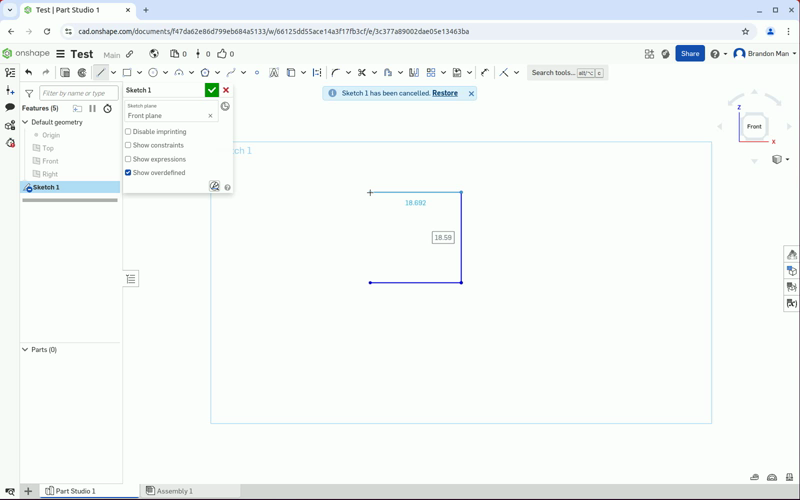
key_down(shift)
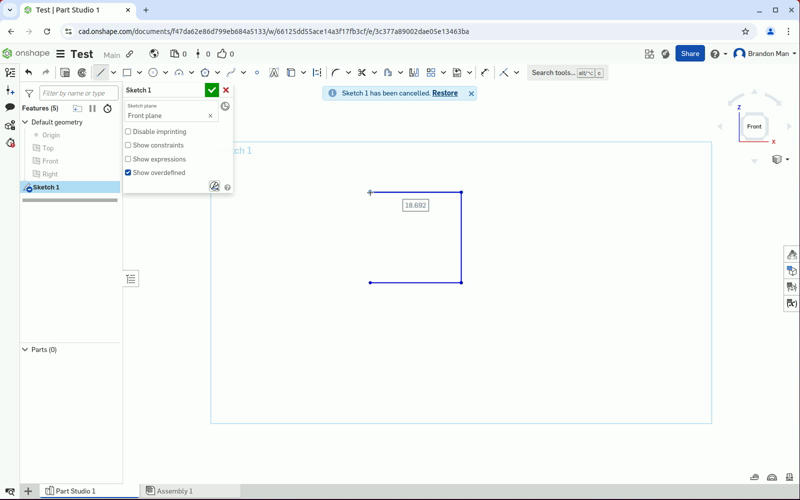
mouse_move(370, 282)
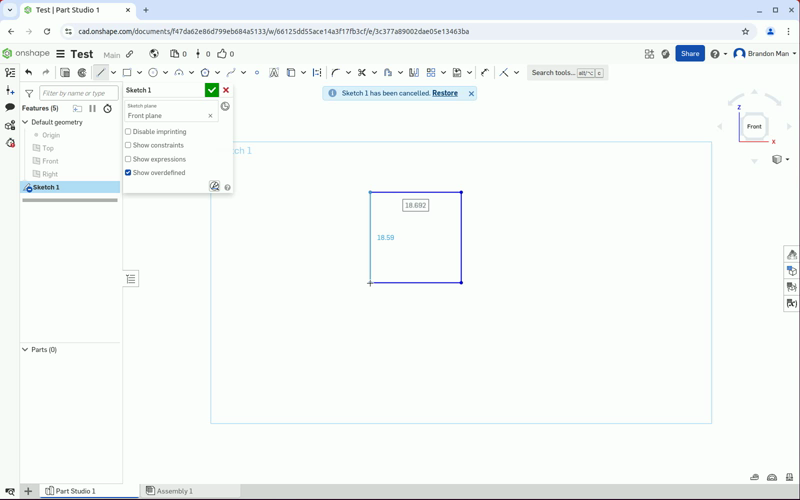
key_up(shift)
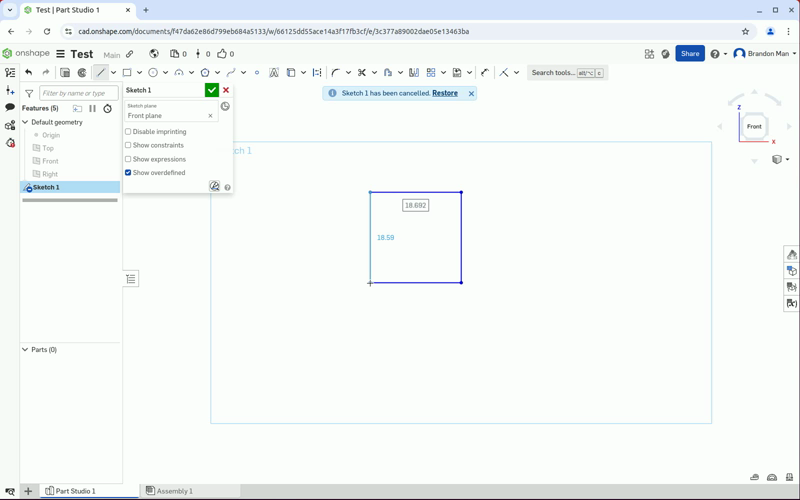
click(370, 282)
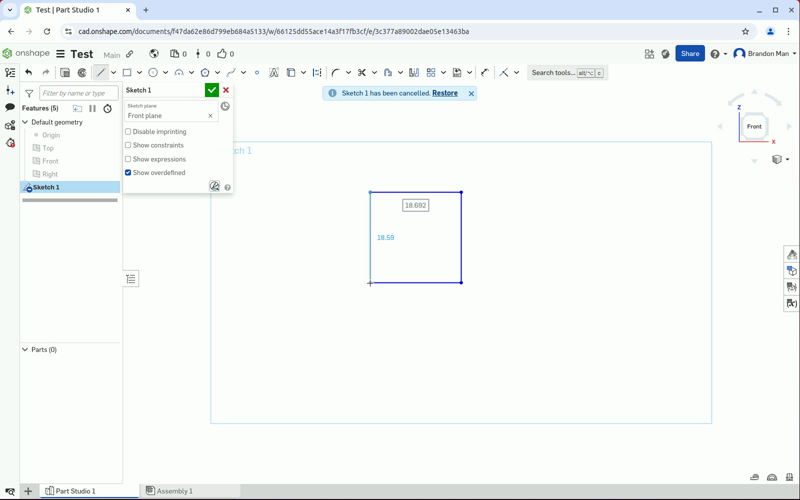
key(esc)
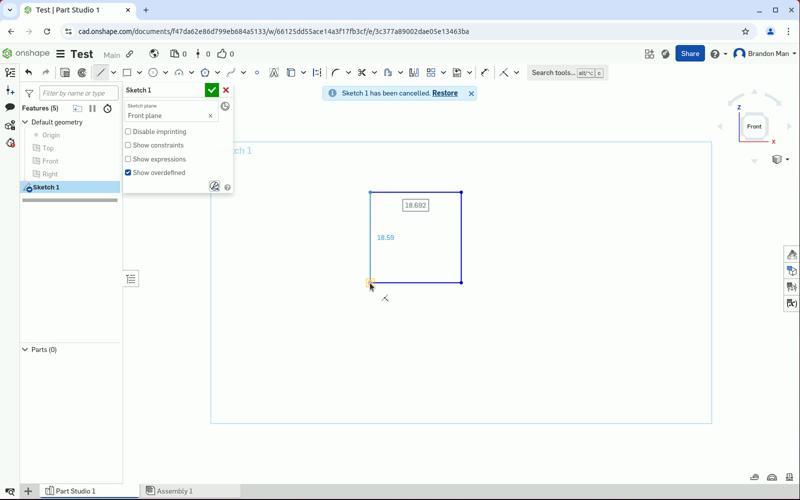
mouse_move(377, 197)
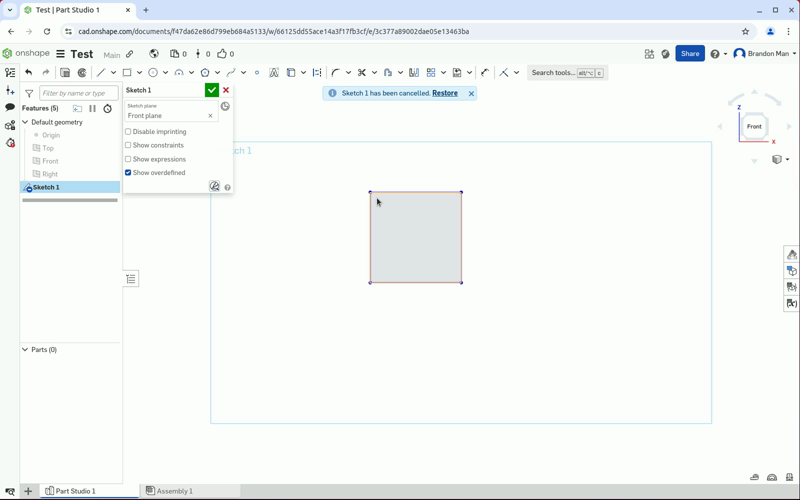
click(377, 197)
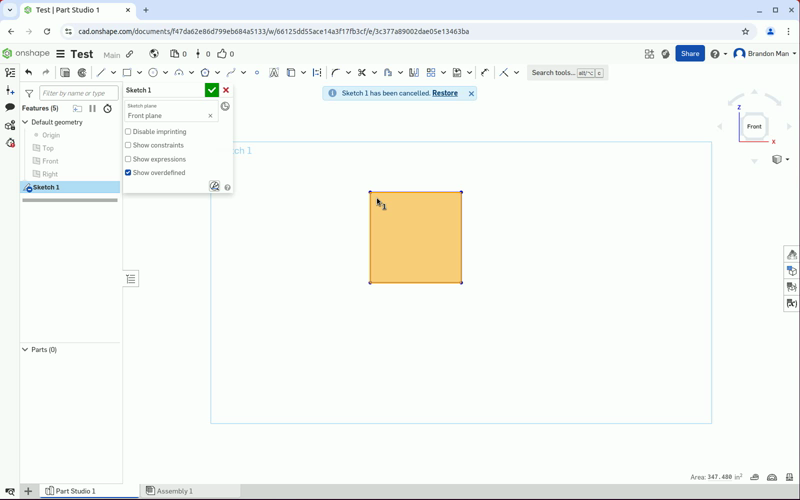
mouse_move(73, 352)
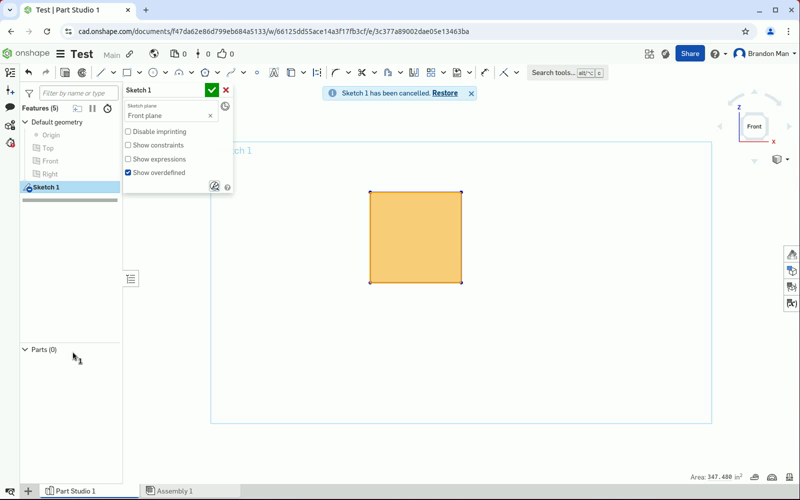
key(shift+y)
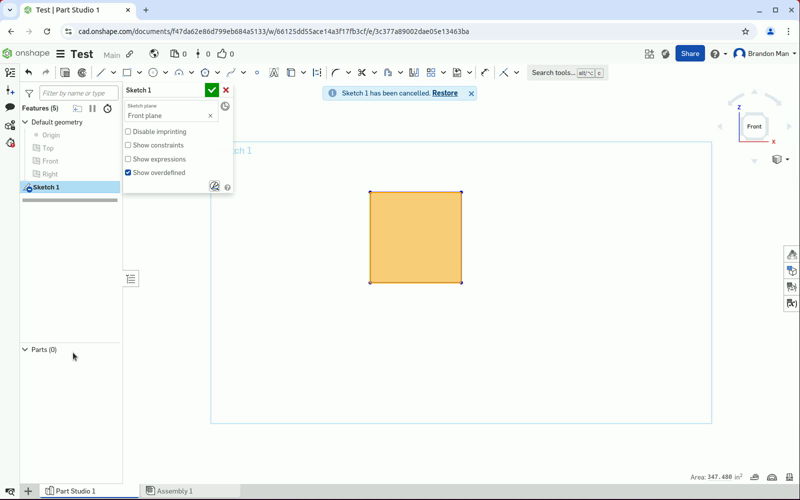
key(shift+e)
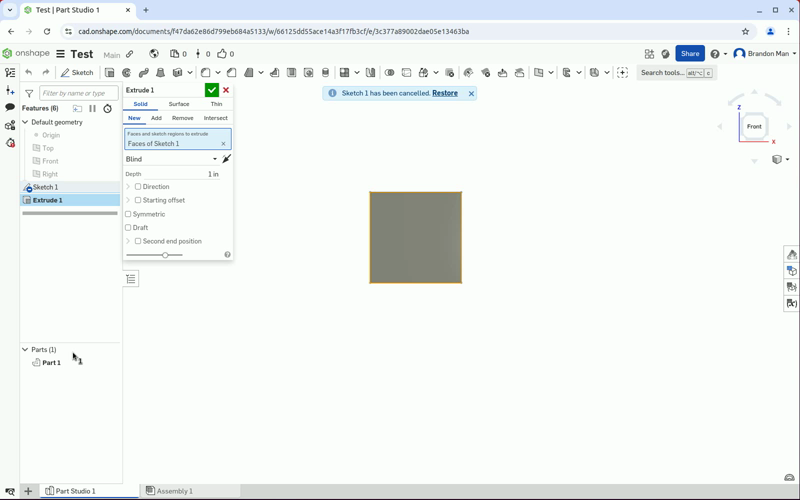
mouse_move(143, 106)
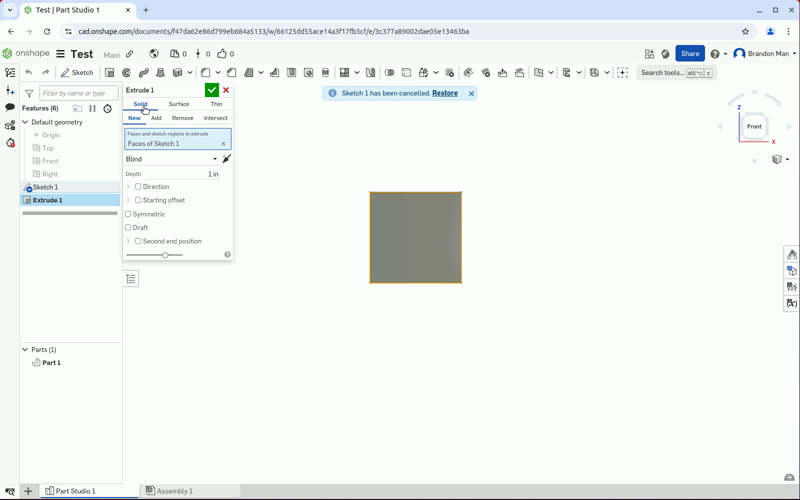
click(143, 106)
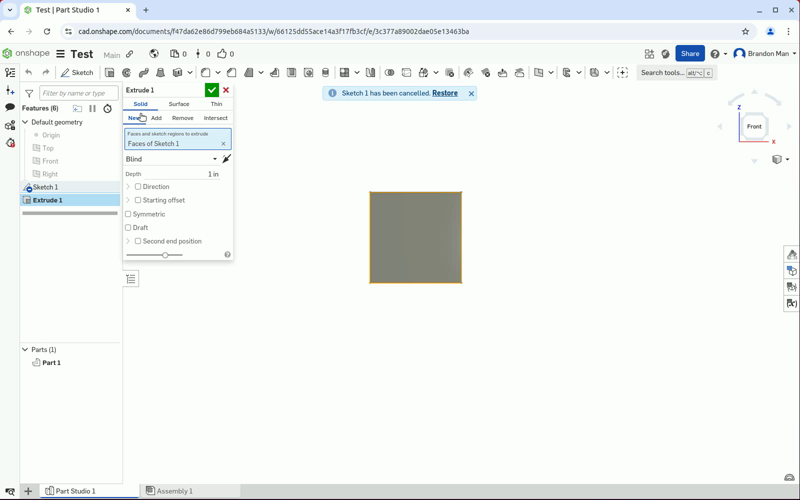
mouse_move(137, 120)
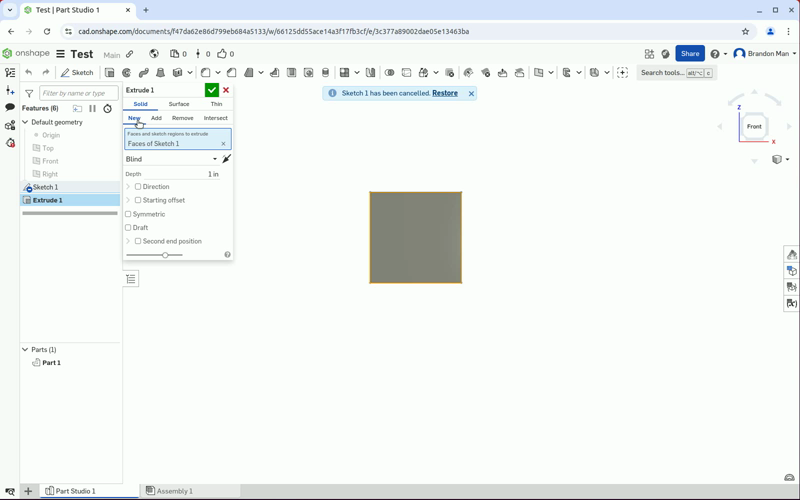
click(137, 120)
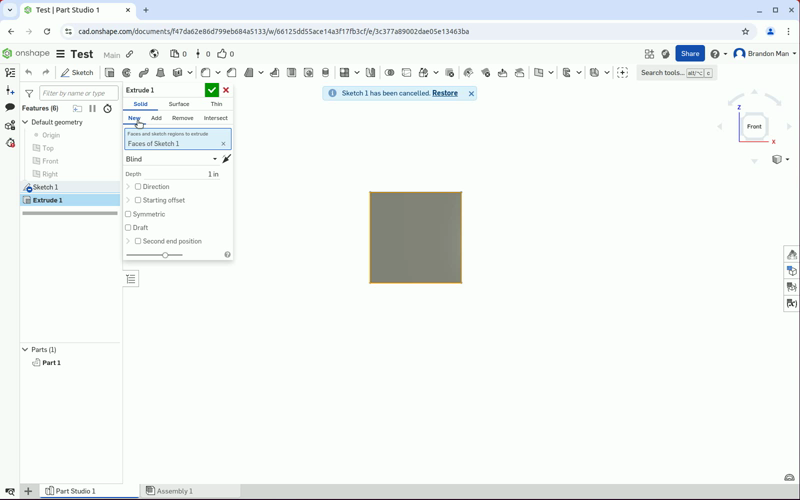
key(tab, 4)
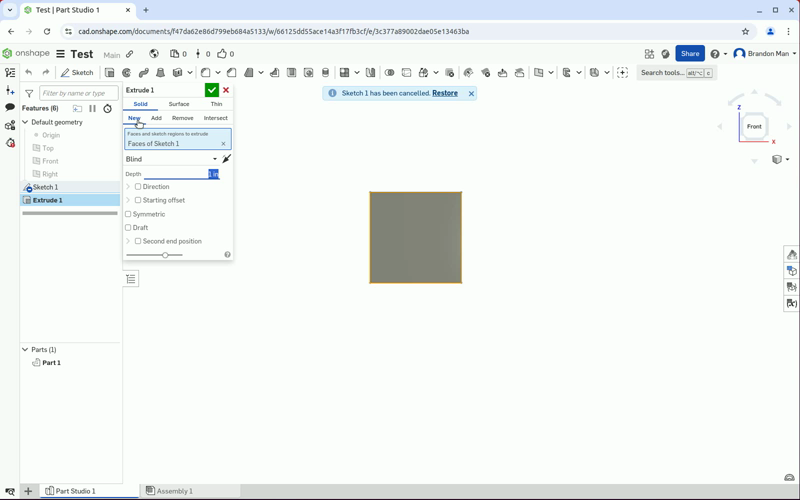
text(18.535)
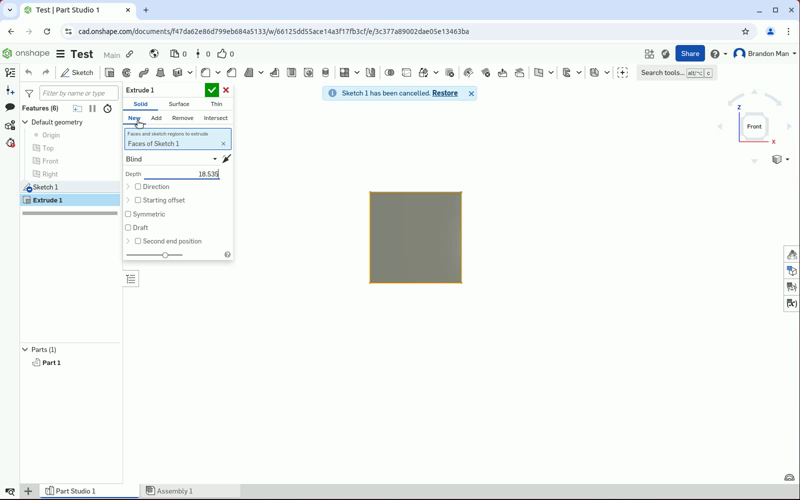
key(enter)
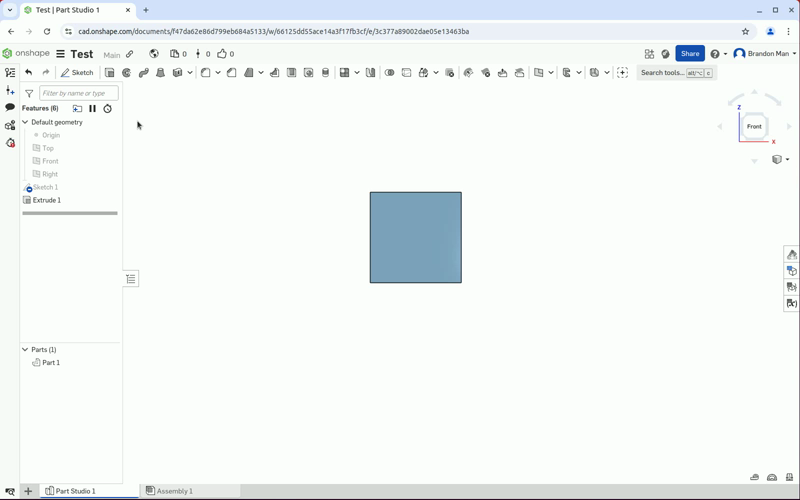
key(shift+h)
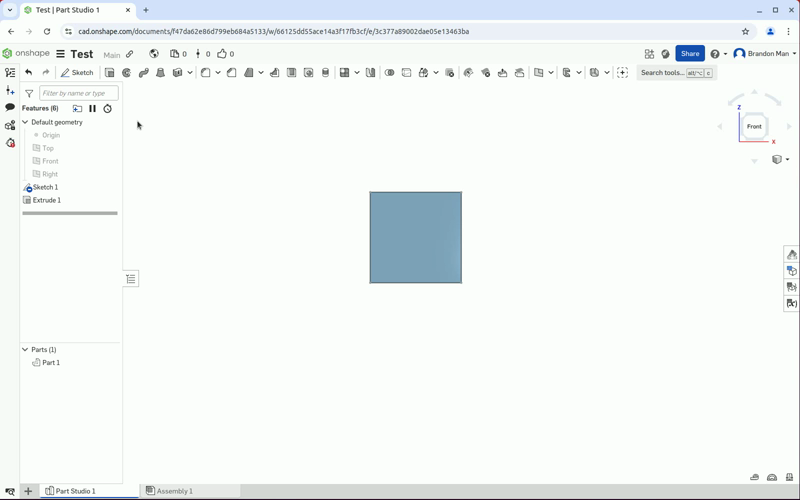
key(shift+h)
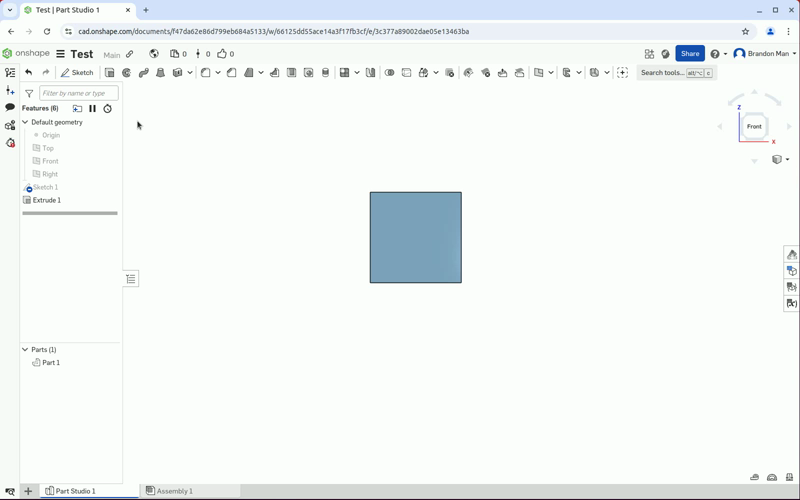
mouse_move(73, 189)
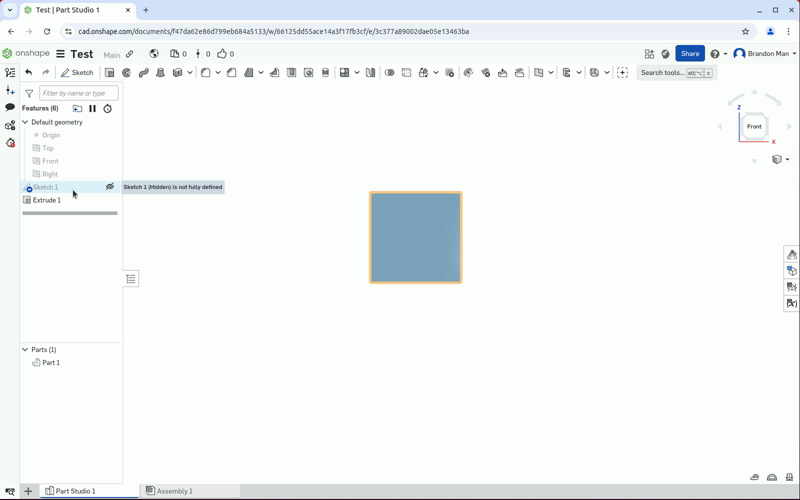
click(73, 189)
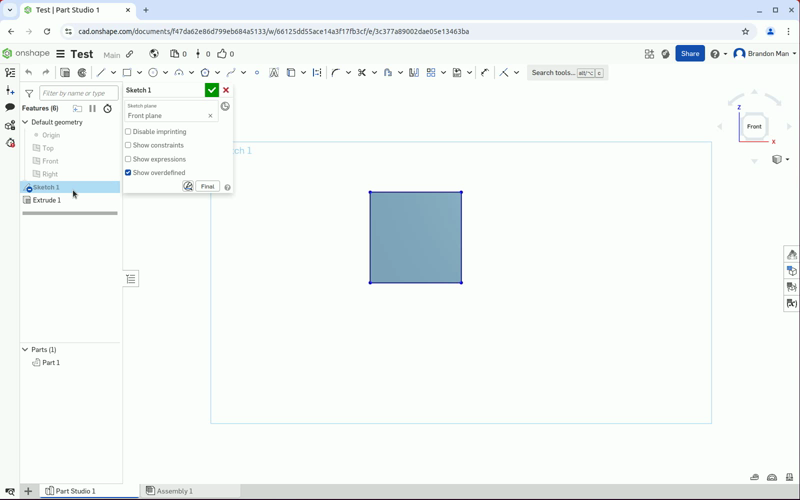
mouse_move(229, 92)
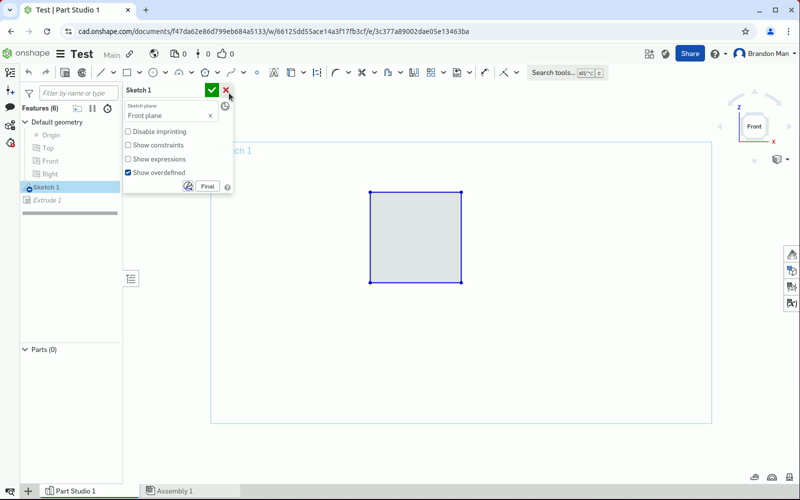
click(229, 92)
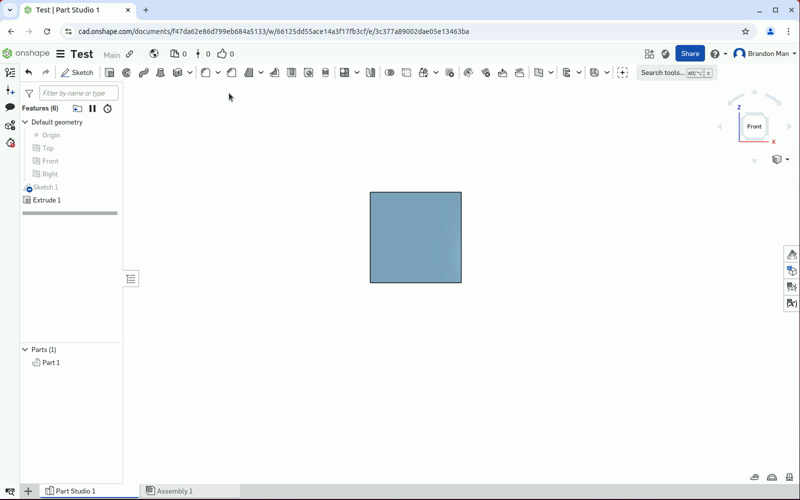
mouse_move(541, 75)
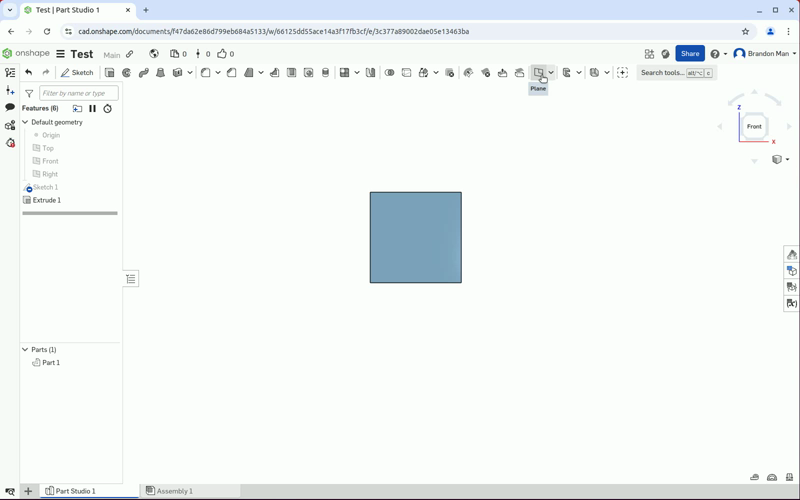
click(541, 75)
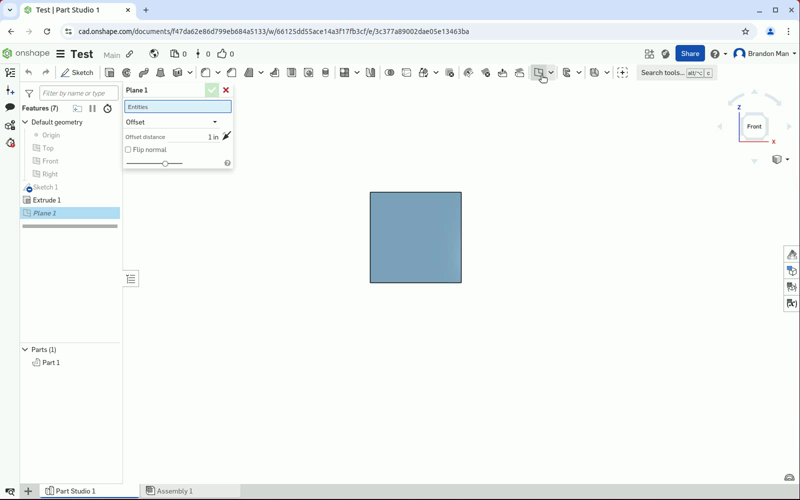
mouse_move(73, 163)
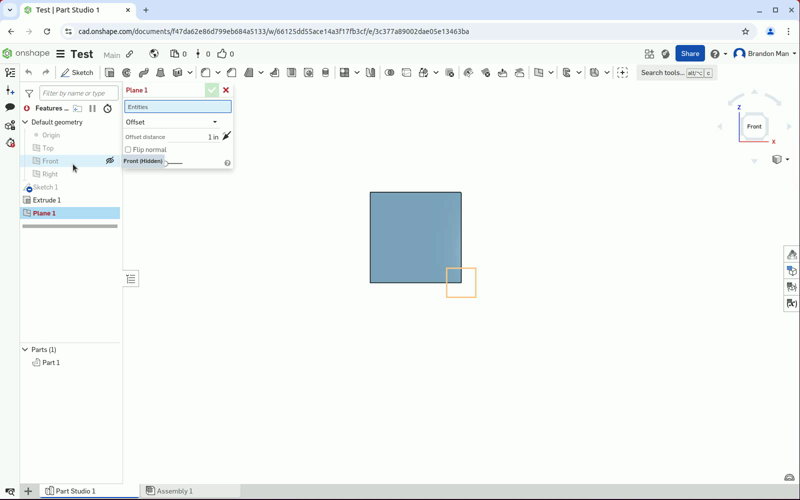
click(73, 163)
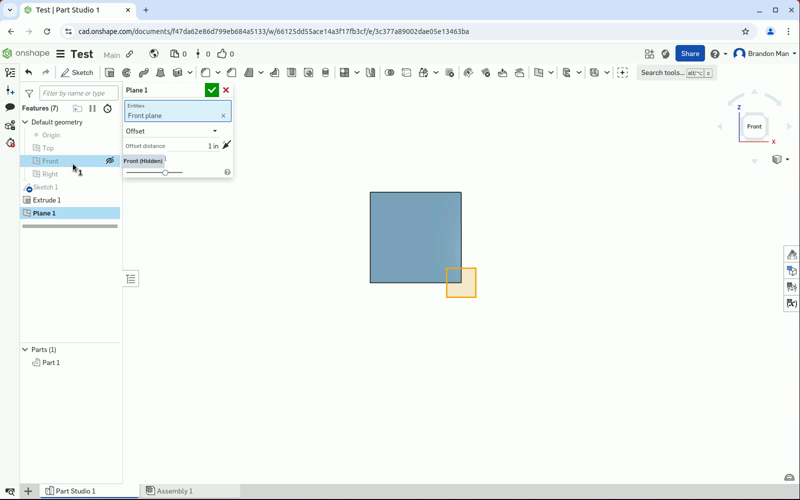
key(tab, 2)
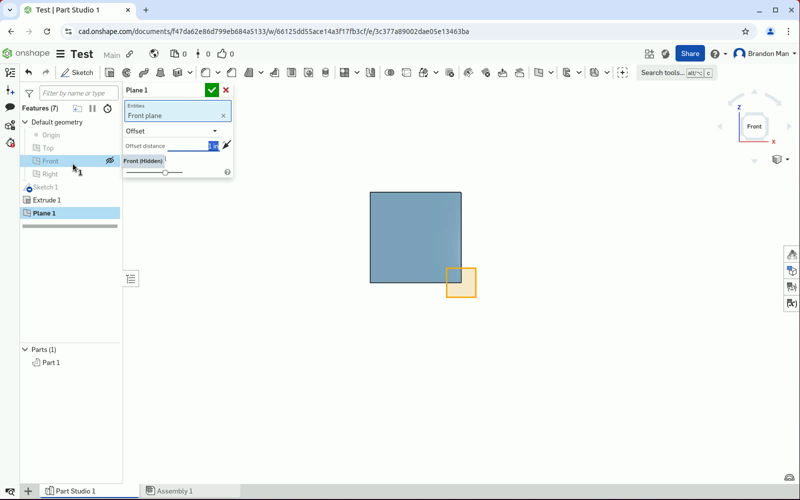
text(18.548)
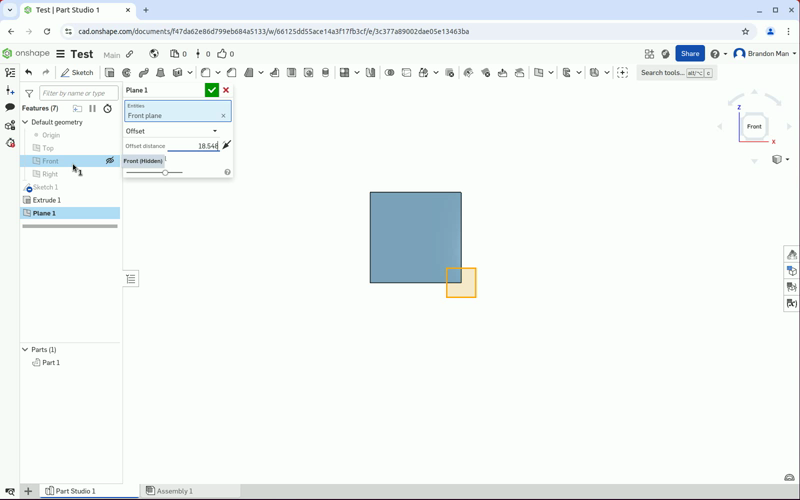
key(enter, 2)
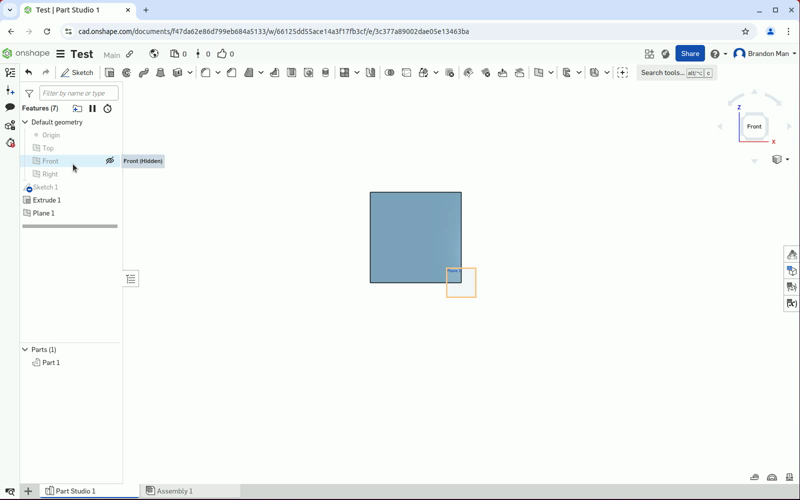
key(shift+s)
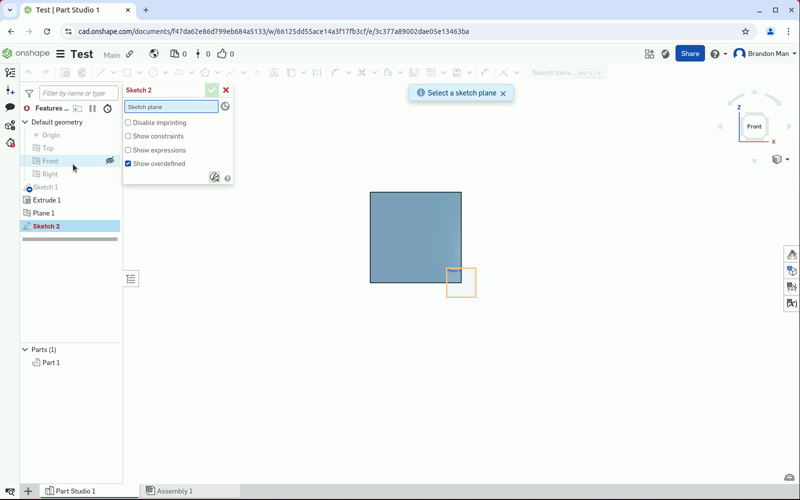
mouse_move(73, 215)
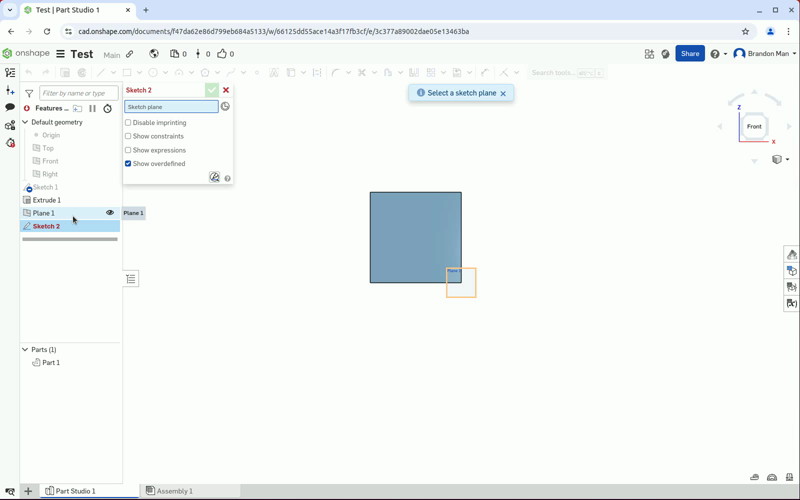
click(73, 215)
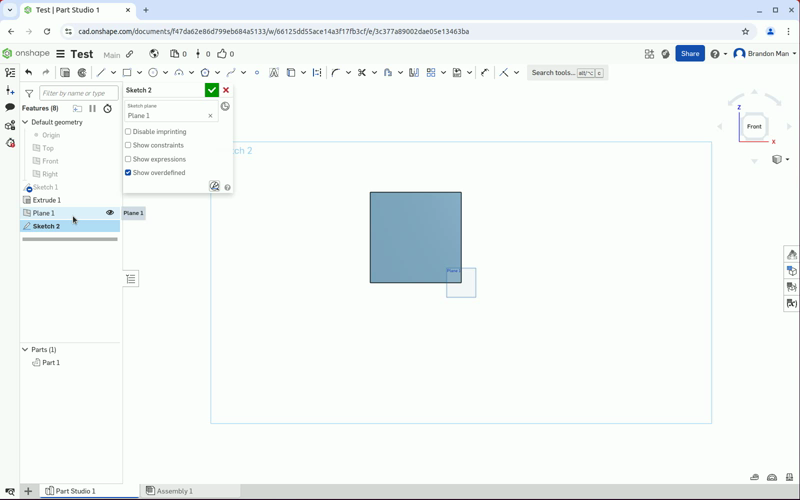
mouse_move(73, 352)
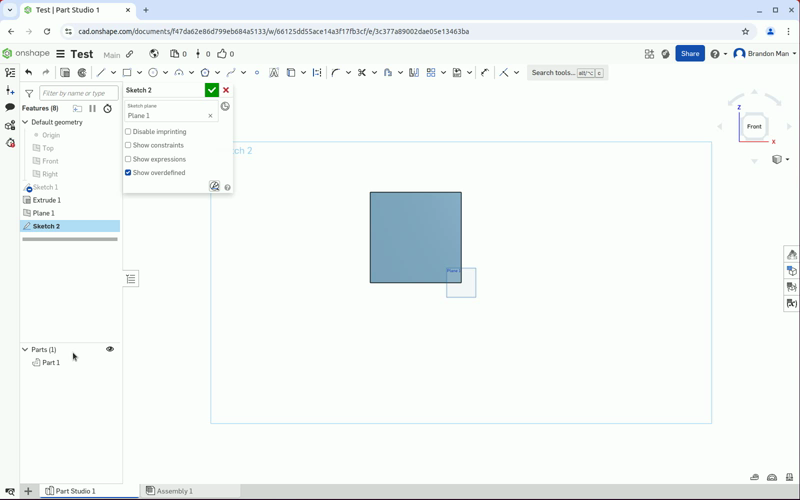
key(y)
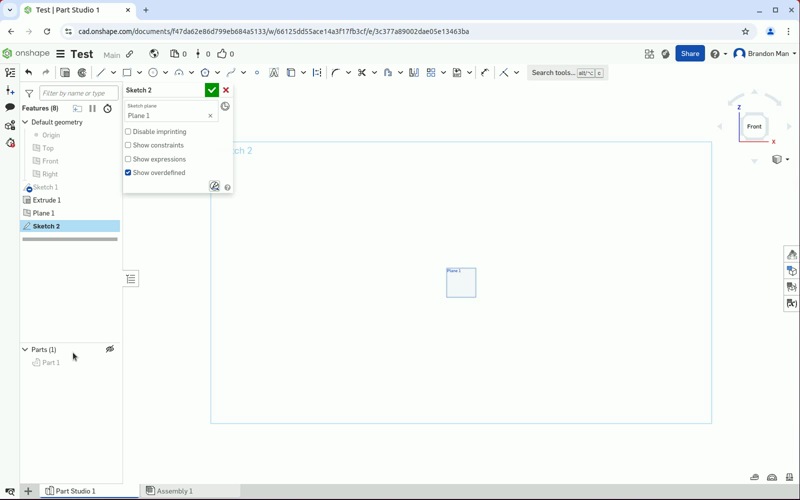
key(c)
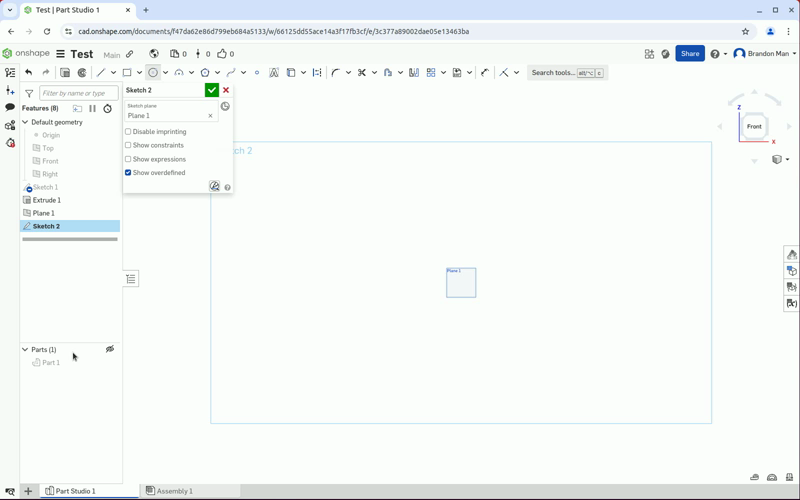
key_down(shift)
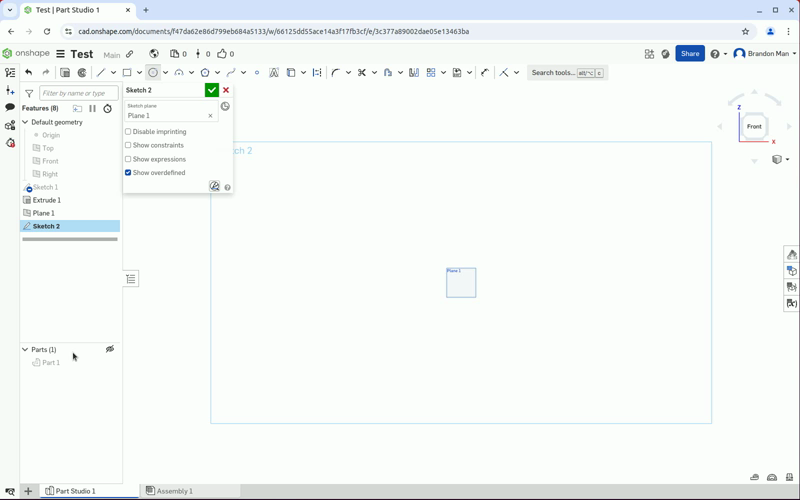
mouse_move(415, 241)
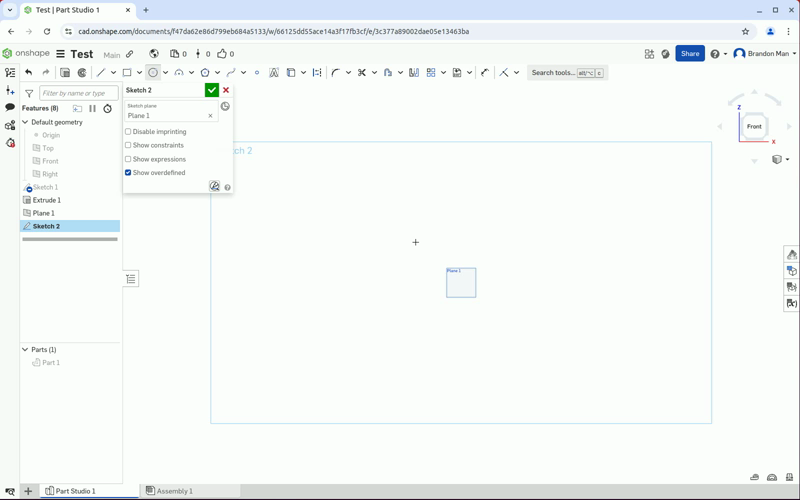
click(415, 241)
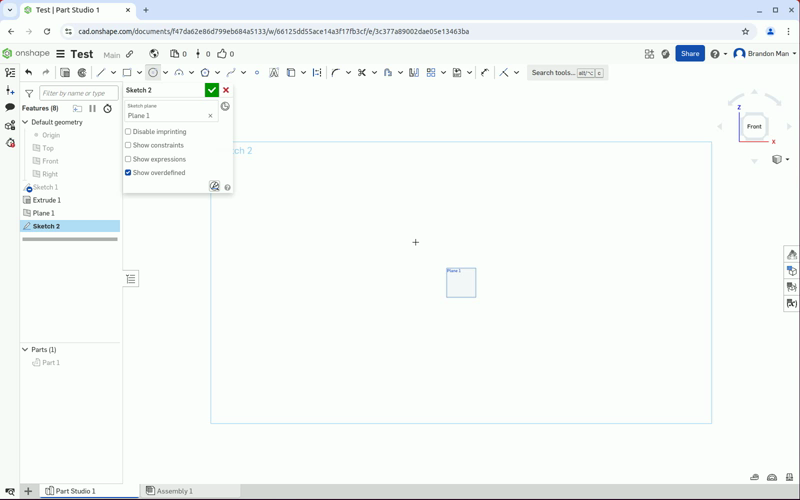
key_up(shift)
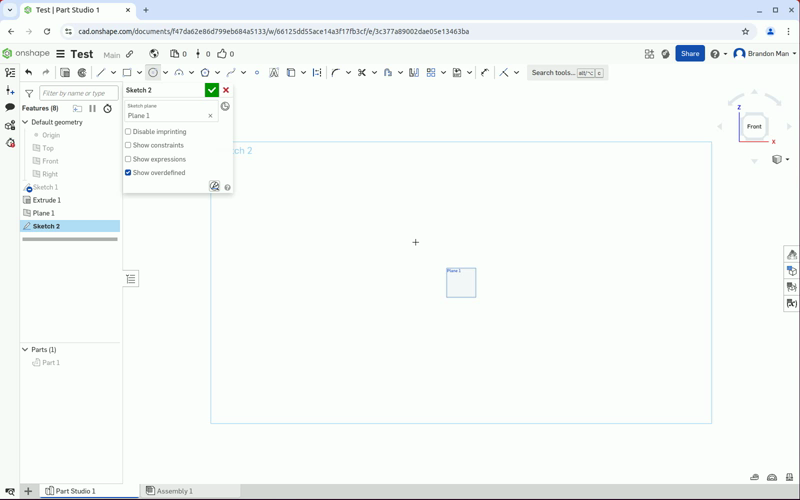
mouse_move(438, 241)
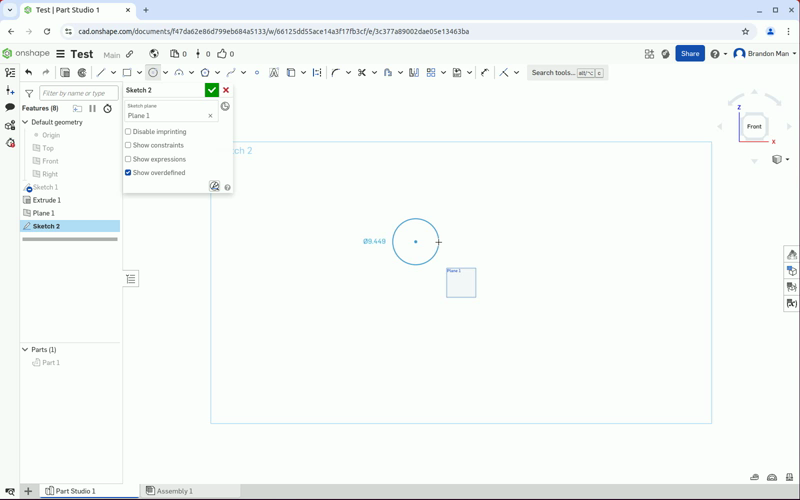
click(438, 241)
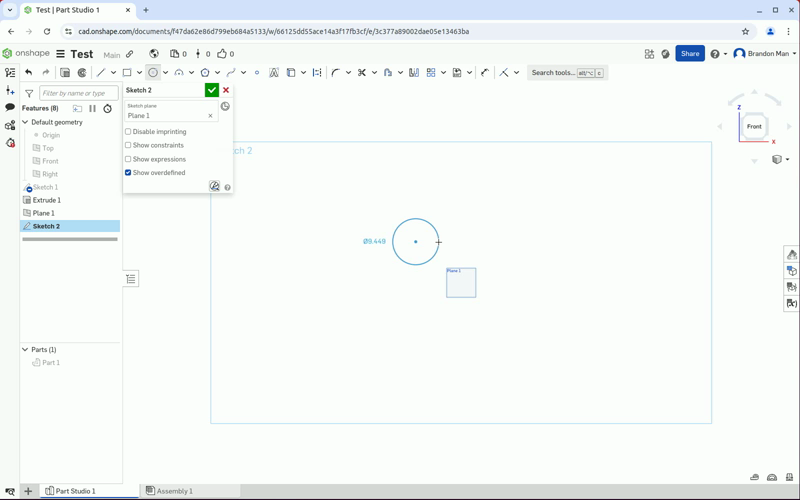
key(esc)
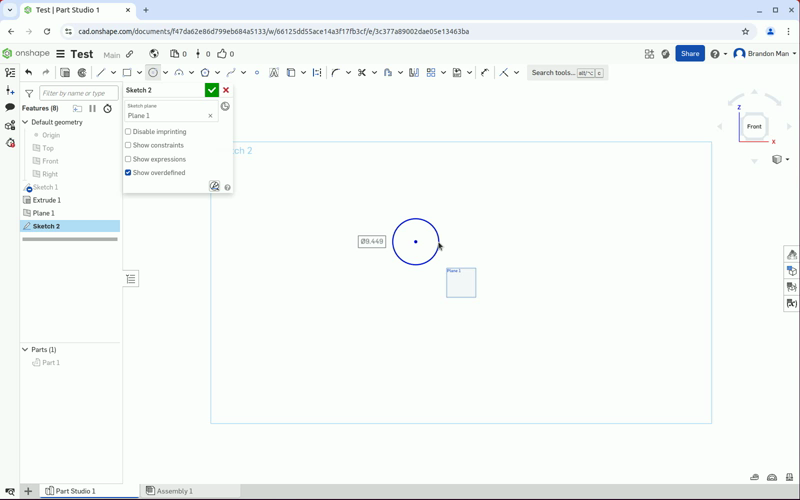
mouse_move(397, 236)
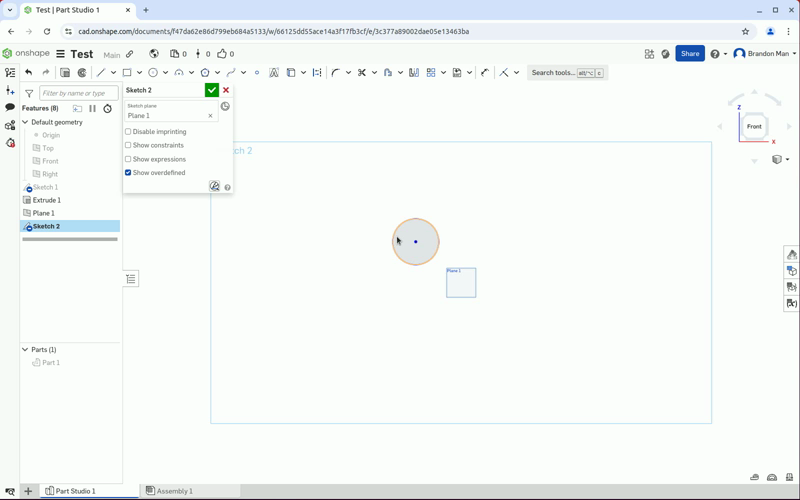
scroll(6)
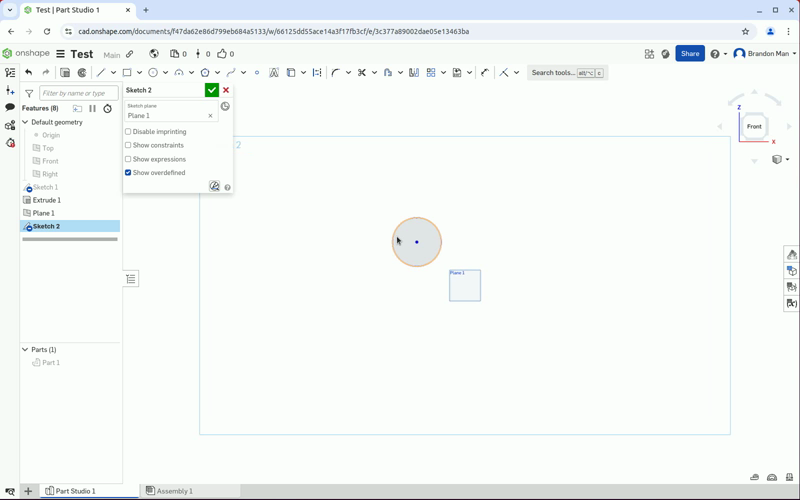
scroll(6)
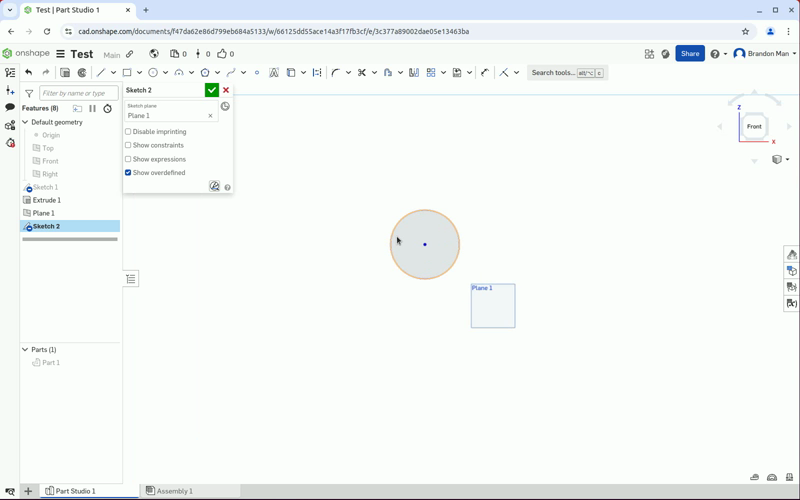
scroll(6)
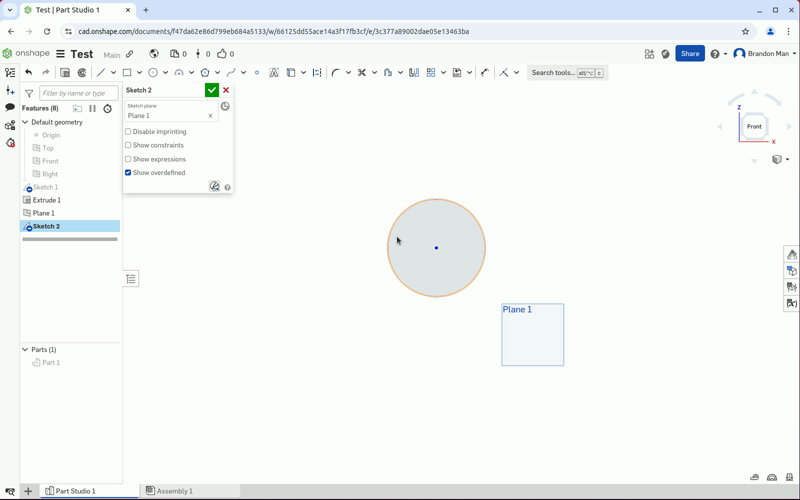
scroll(6)
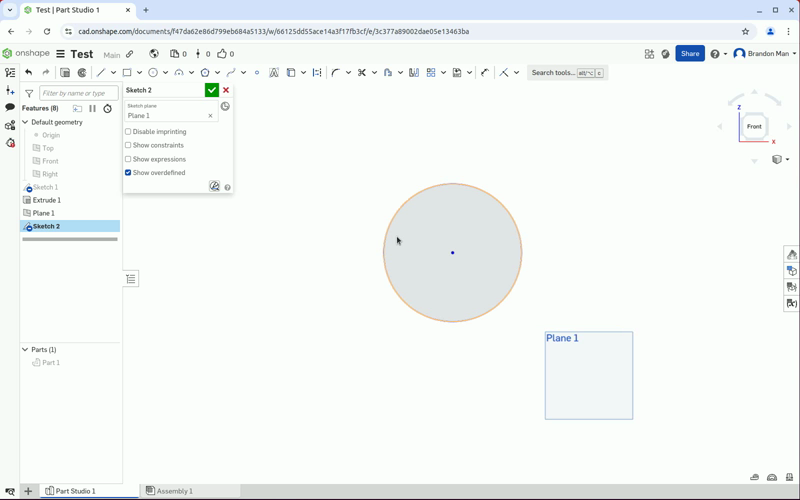
scroll(6)
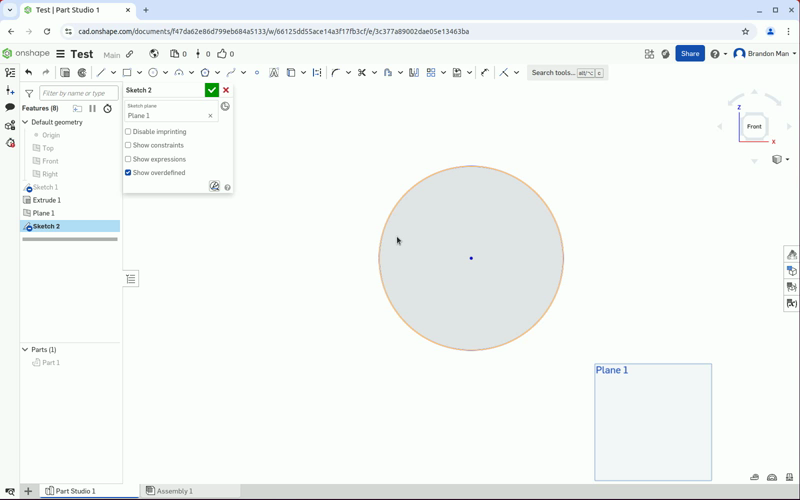
scroll(6)
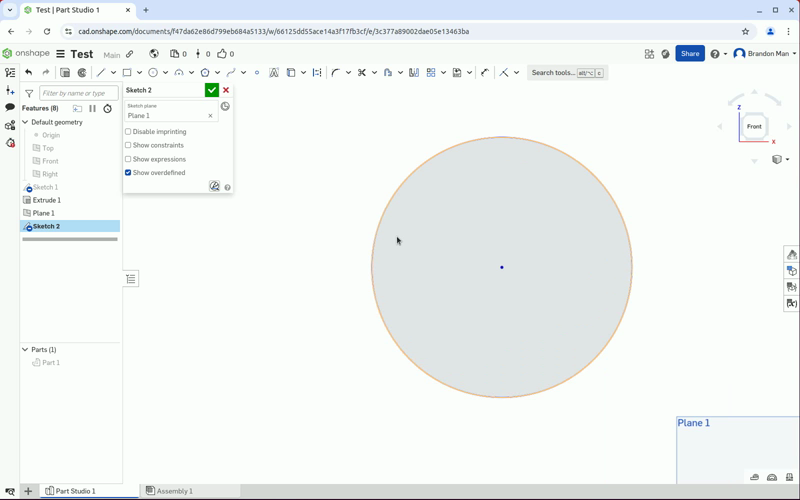
scroll(6)
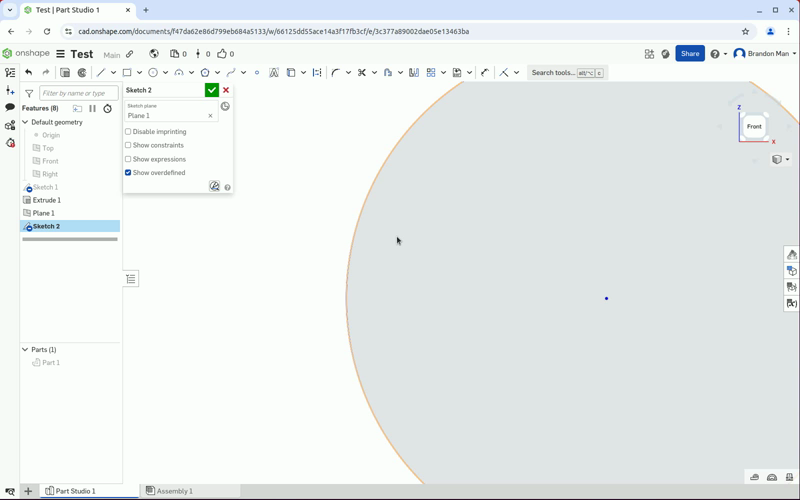
click(397, 236)
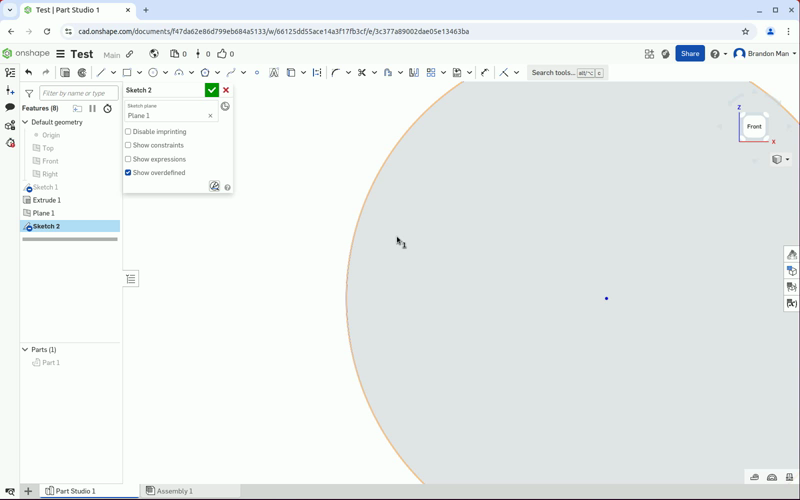
scroll(-6)
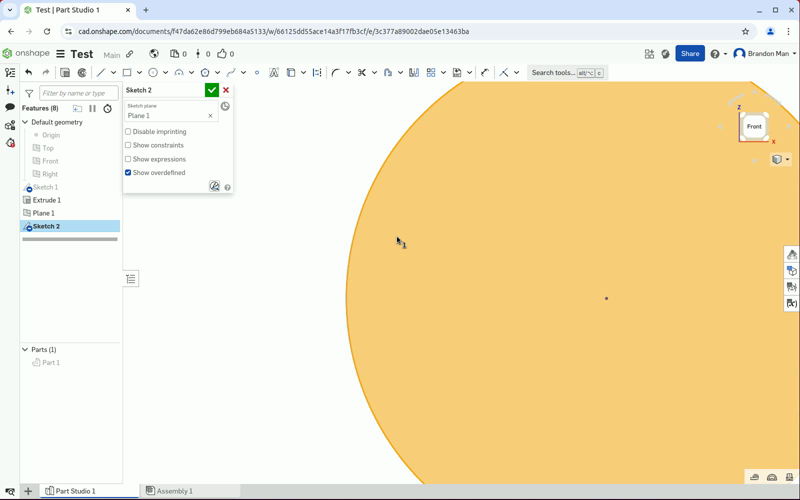
scroll(-6)
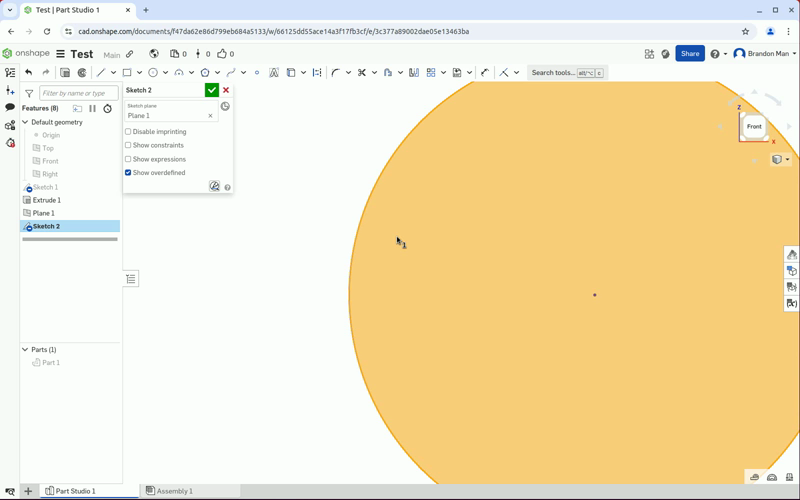
scroll(-6)
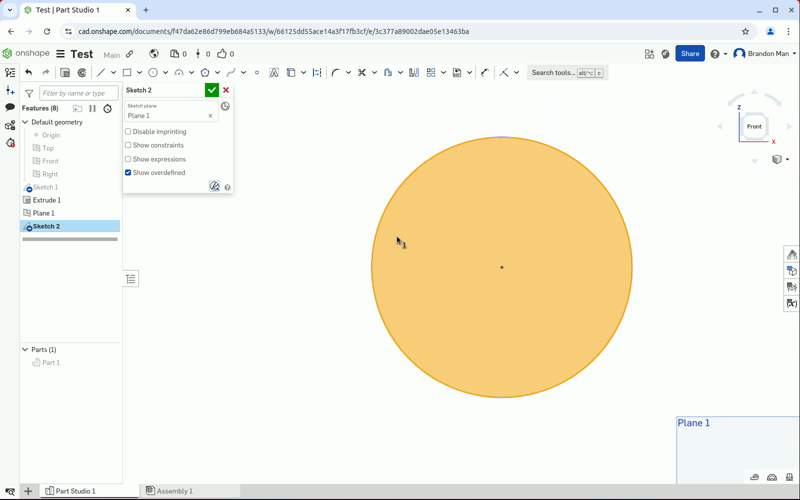
scroll(-6)
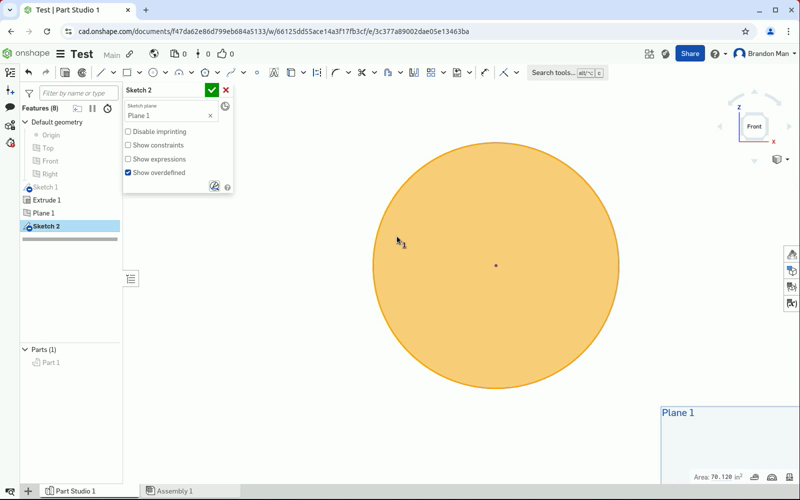
scroll(-6)
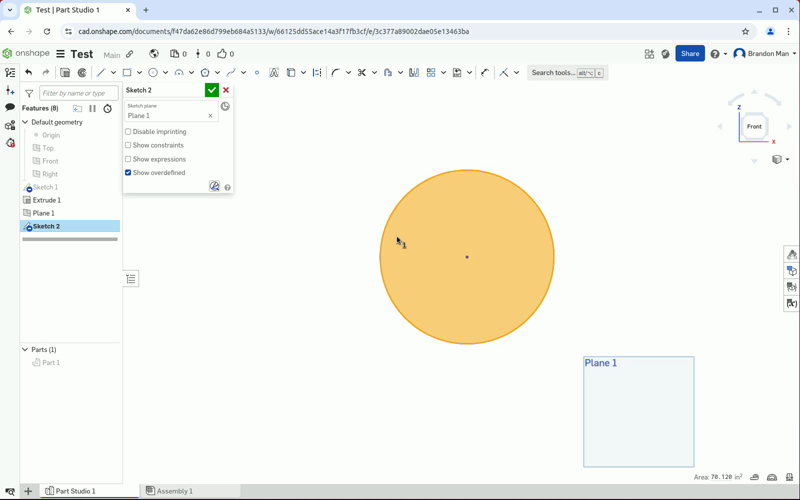
scroll(-6)
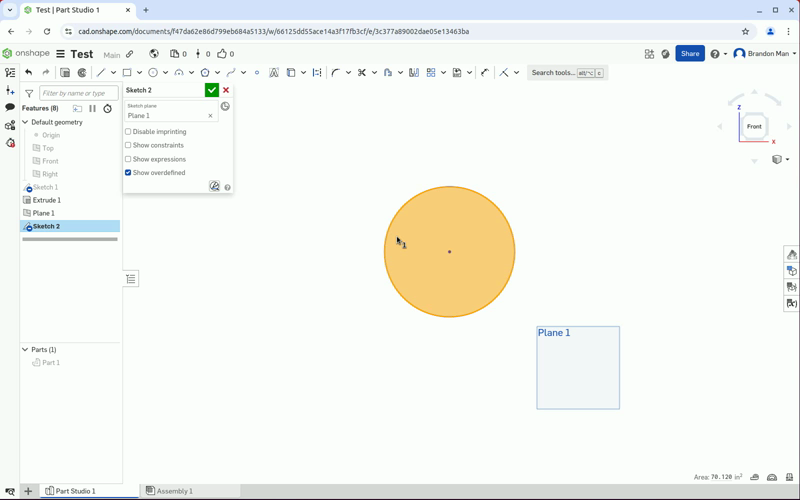
scroll(-6)
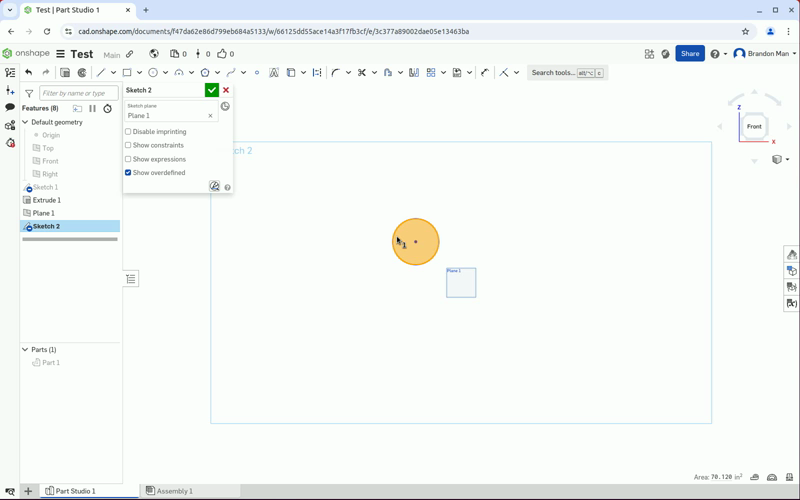
mouse_move(73, 352)
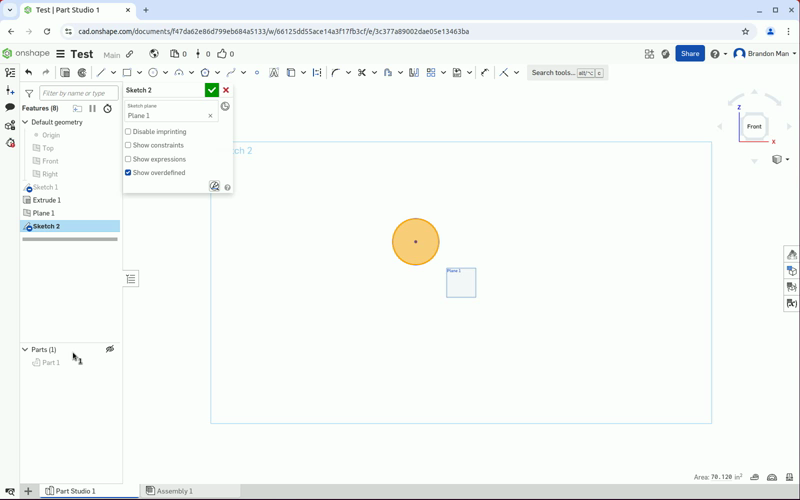
key(shift+y)
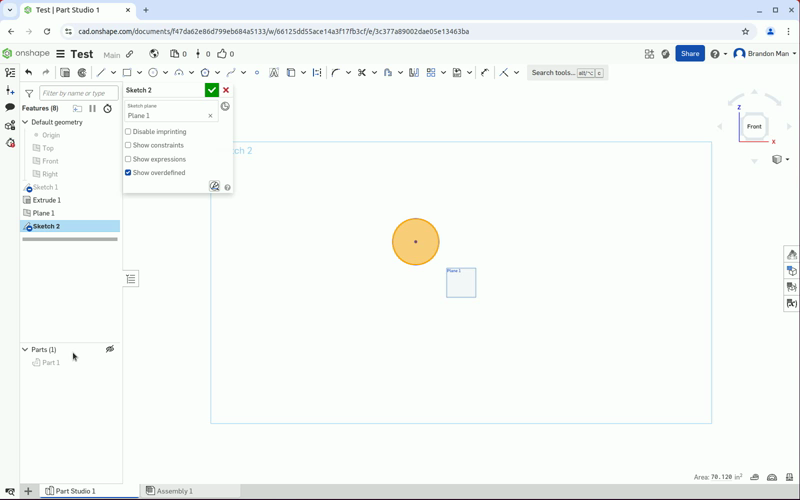
key(shift+e)
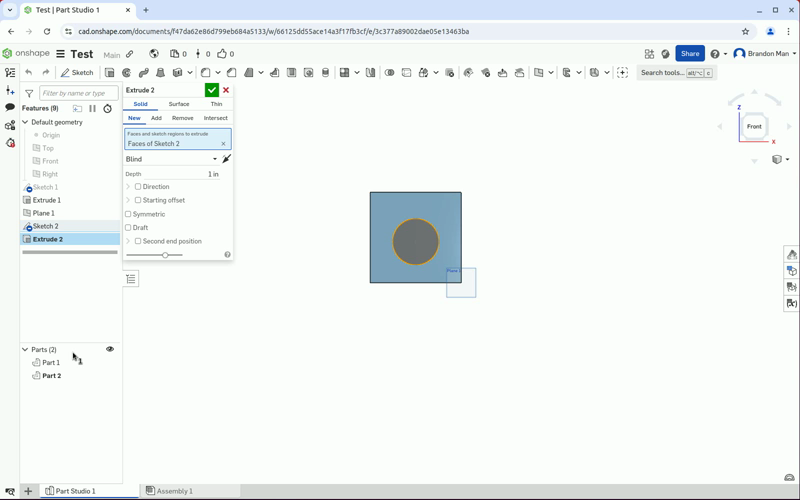
mouse_move(143, 106)
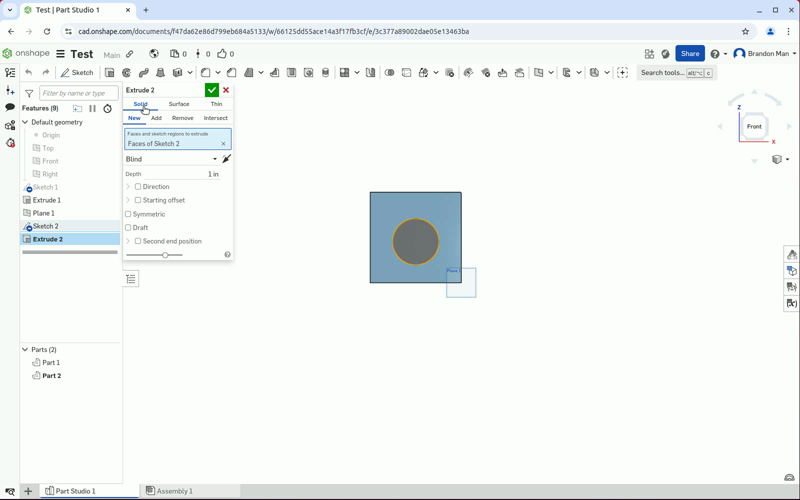
click(143, 106)
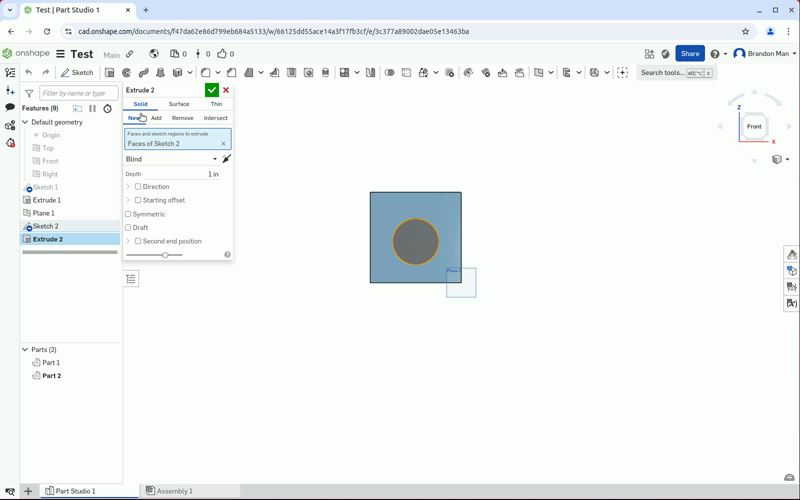
mouse_move(137, 120)
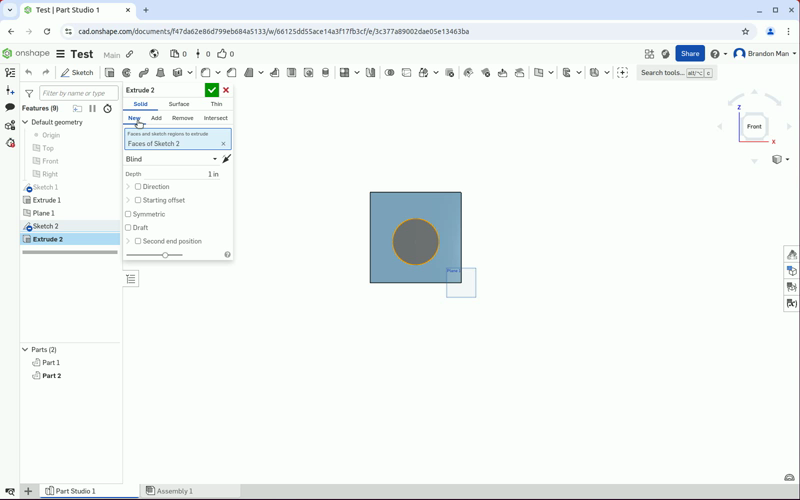
click(137, 120)
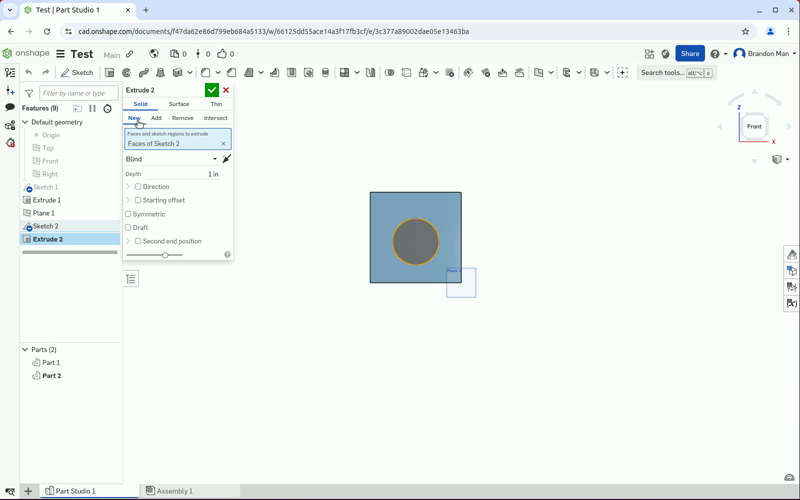
key(tab, 4)
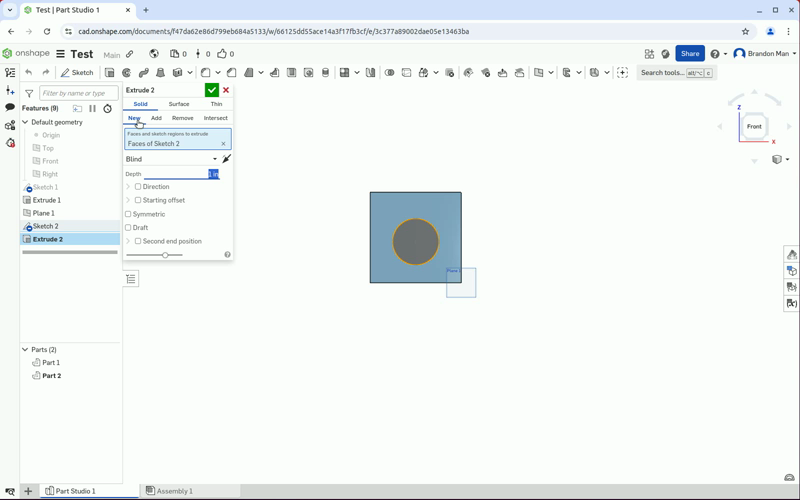
text(-18.535)
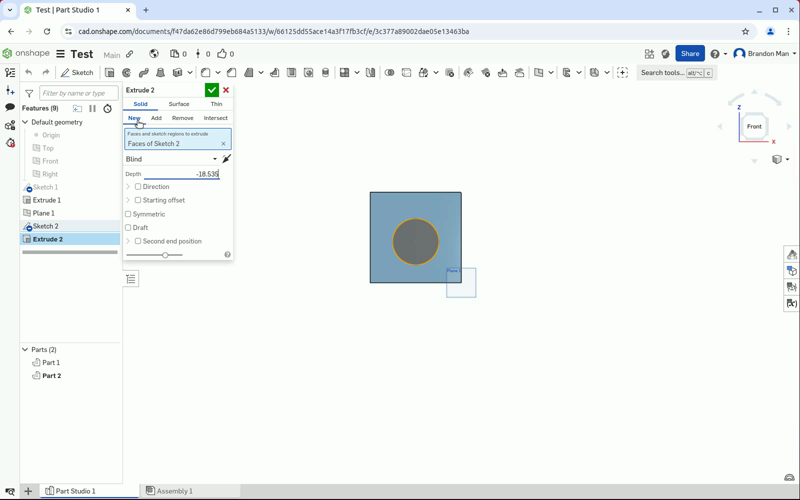
key(enter)
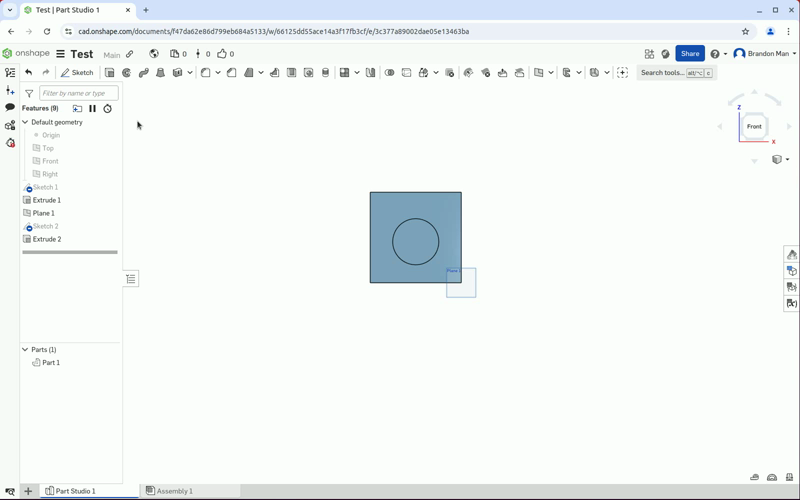
key(shift+h)
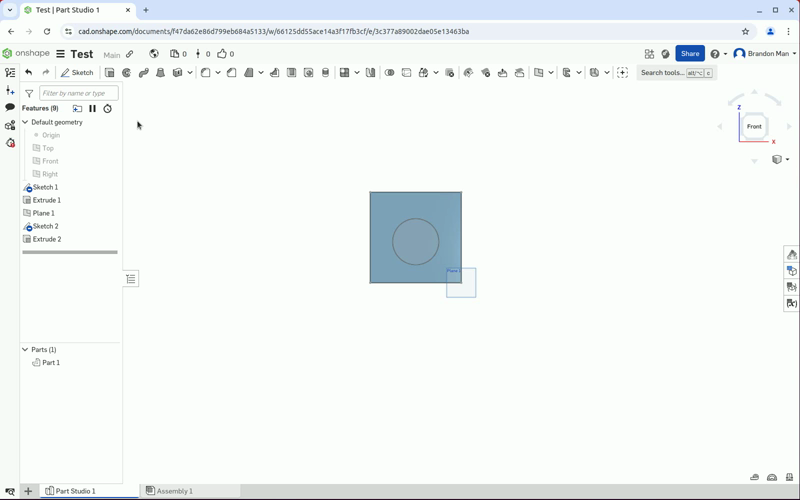
key(shift+h)
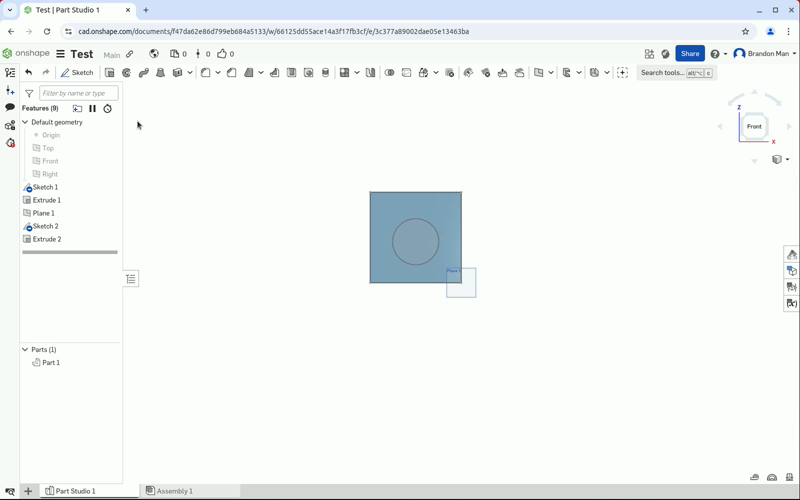
key(shift+7)
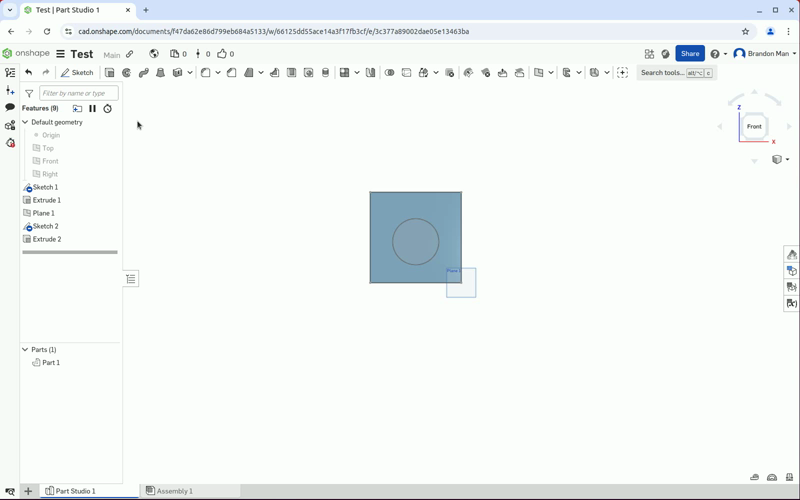
key(left, 2)
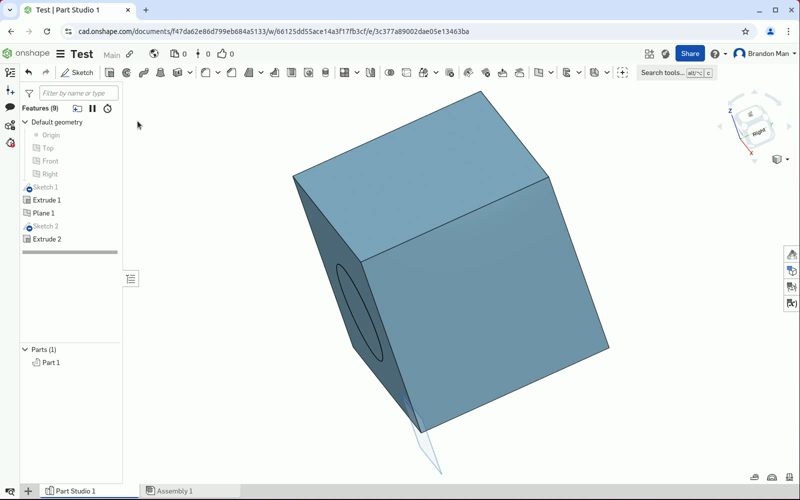
key(down, 2)
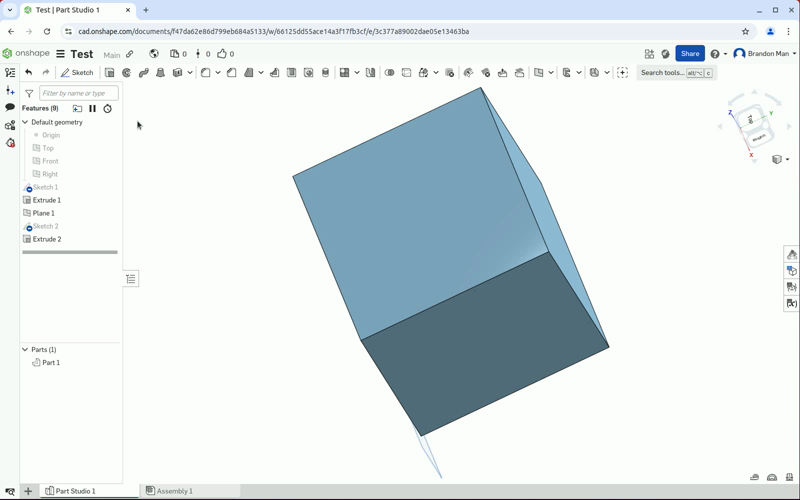
key(up, 2)
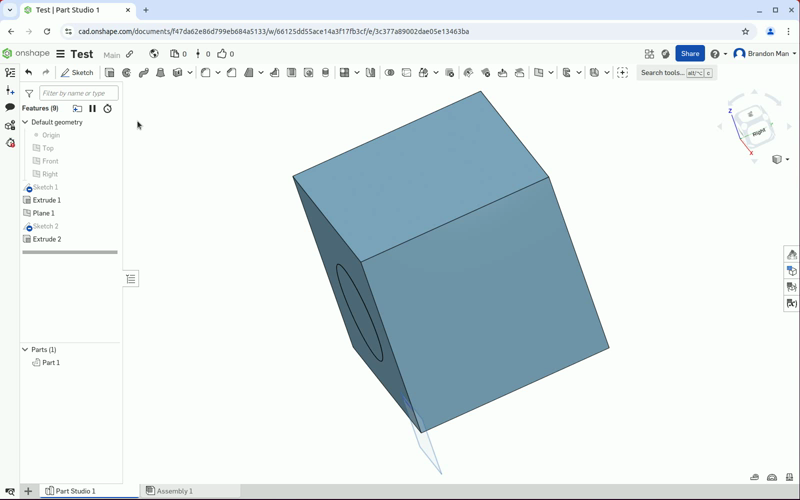
key(right, 2)
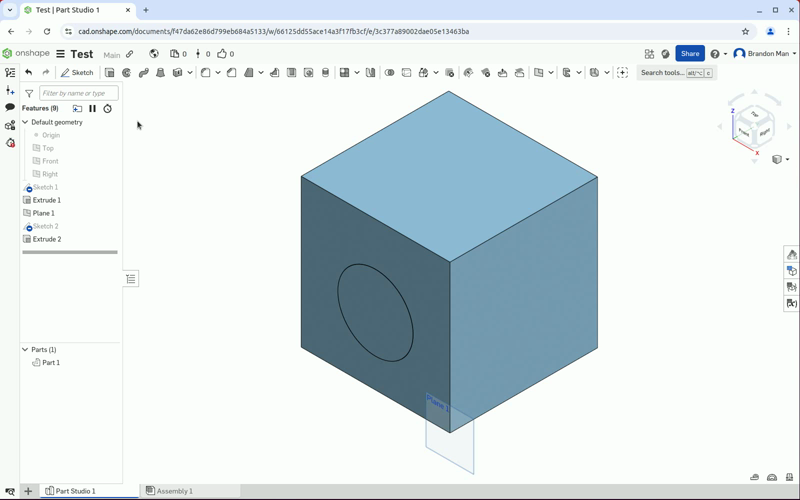
mouse_move(73, 189)
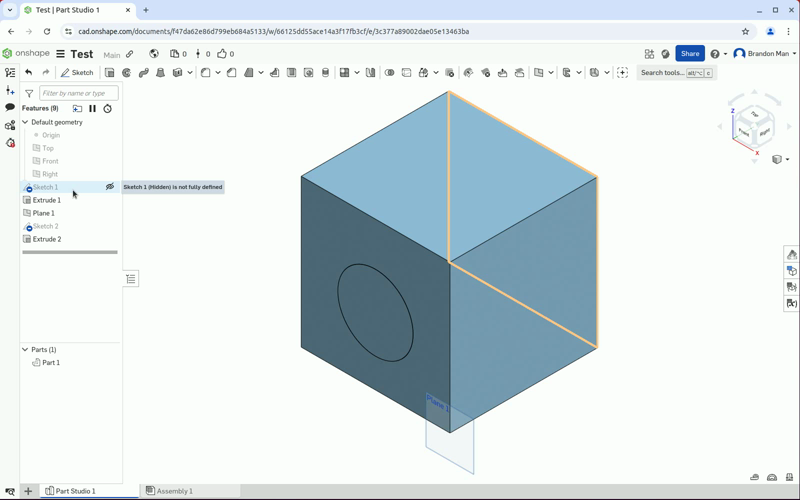
click(73, 189)